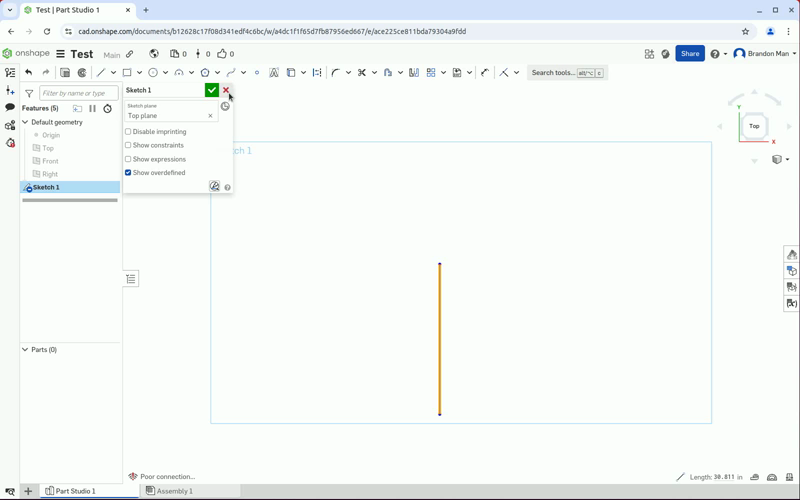
key(shift+h)
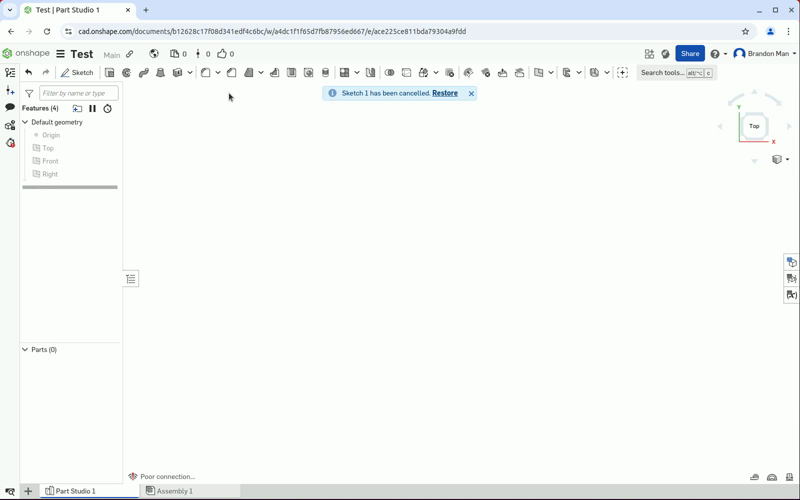
mouse_move(73, 352)
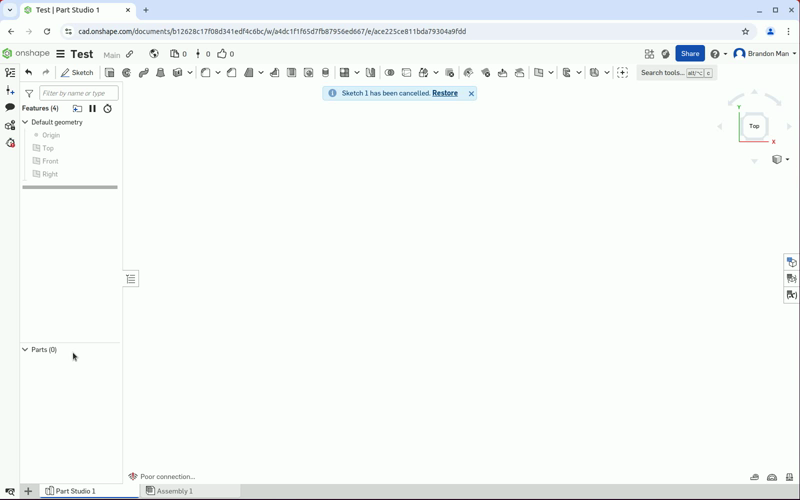
key(y)
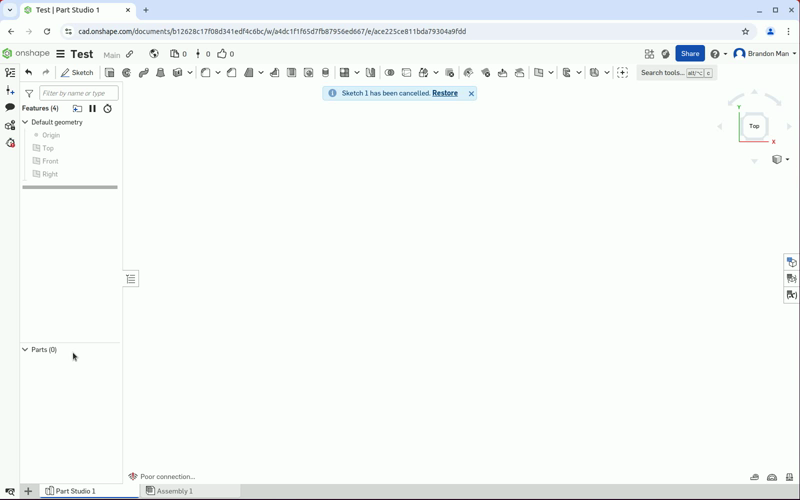
key(shift+p)
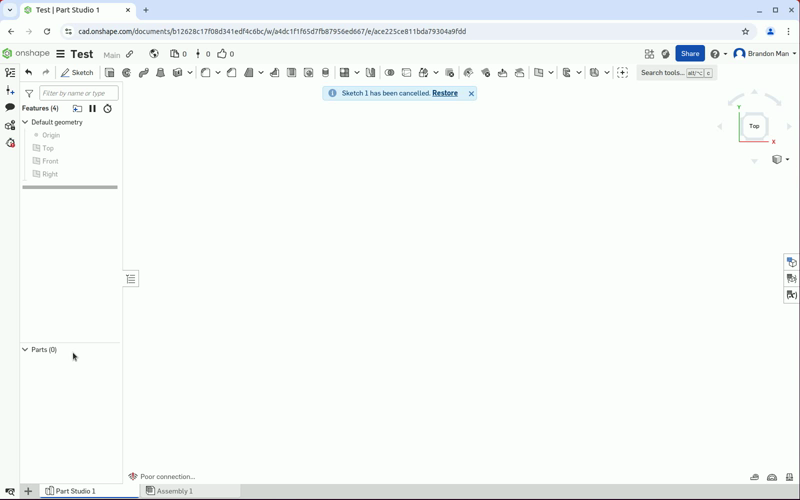
key(space)
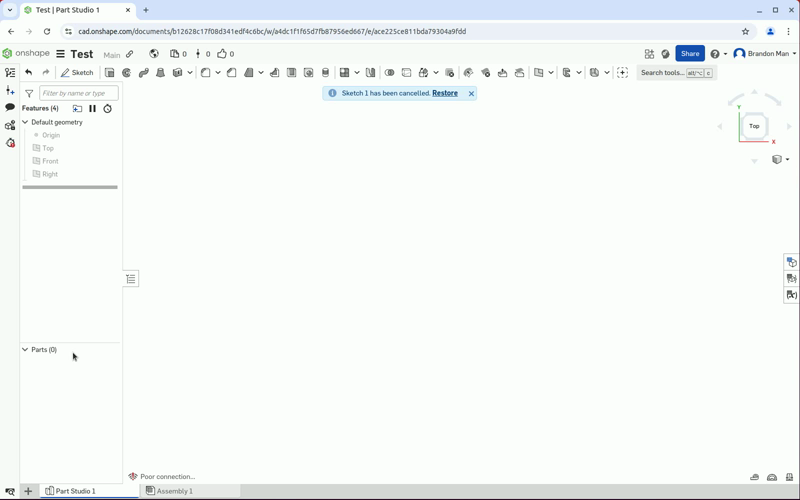
key_down(shift)
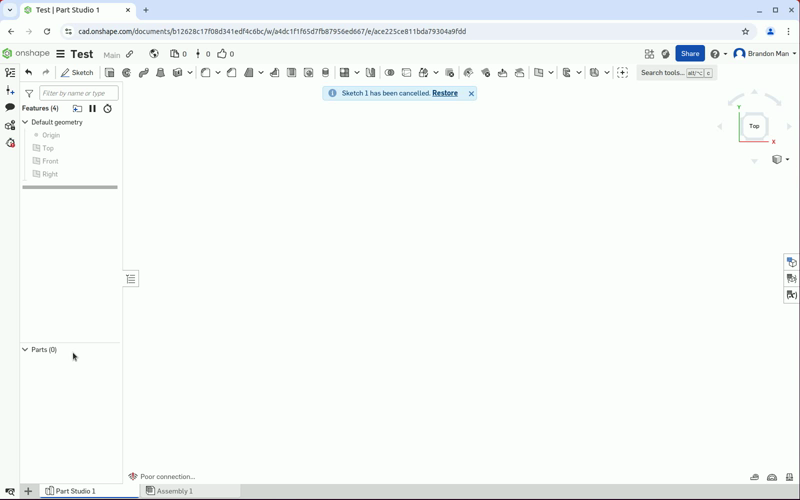
key(up)
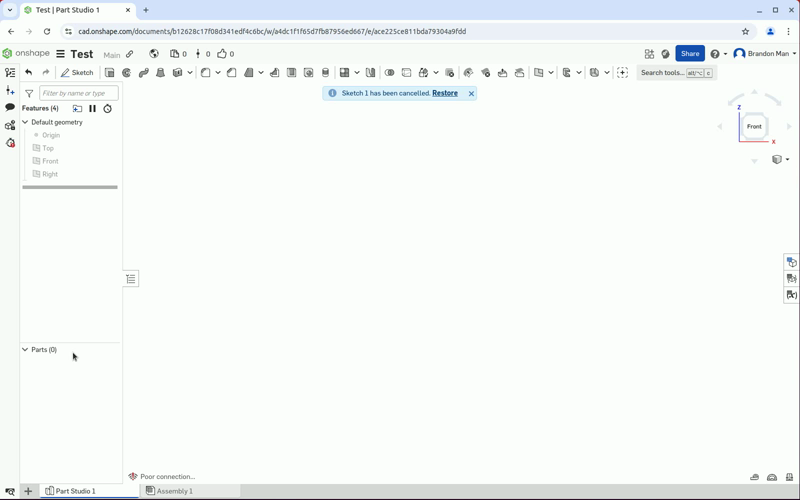
key_up(shift)
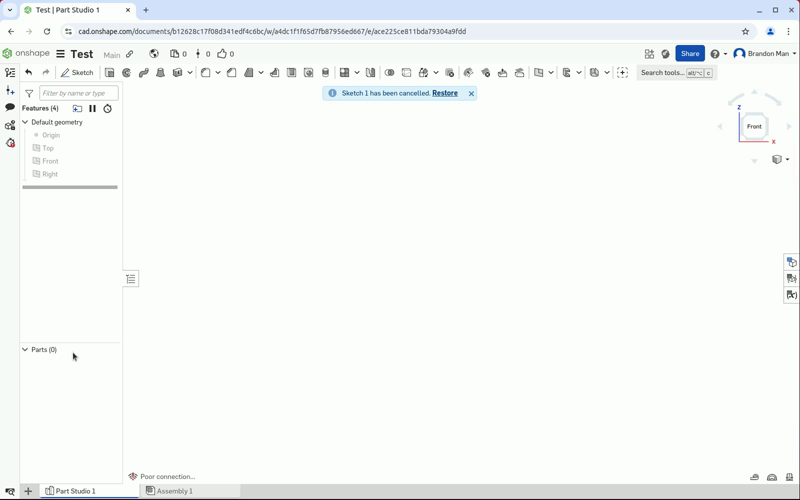
mouse_move(73, 352)
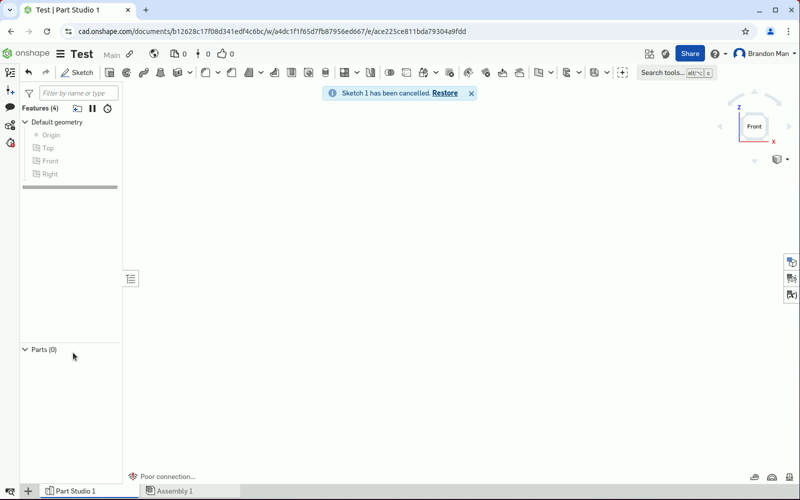
key(shift+y)
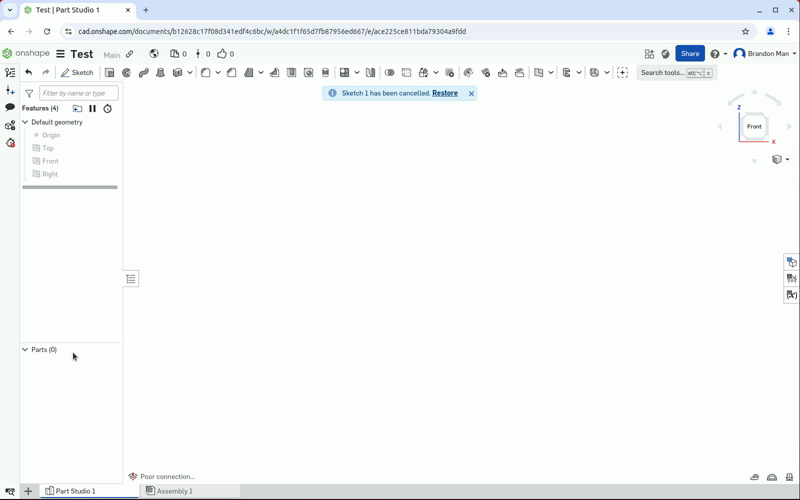
key(shift+s)
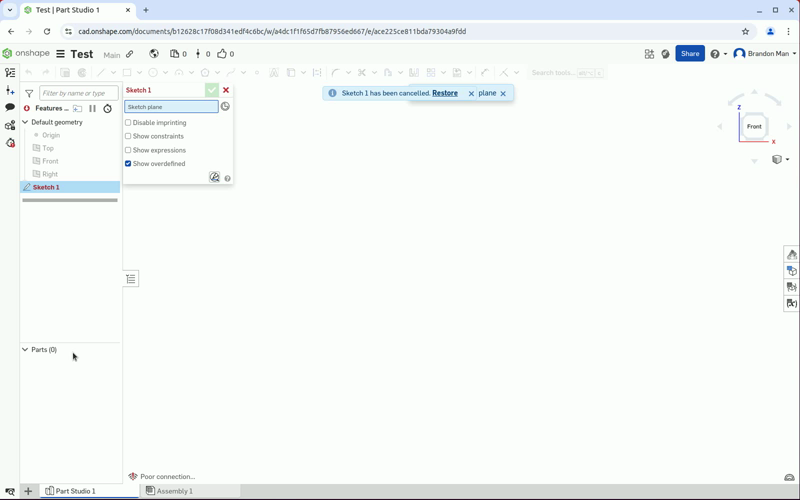
mouse_move(73, 163)
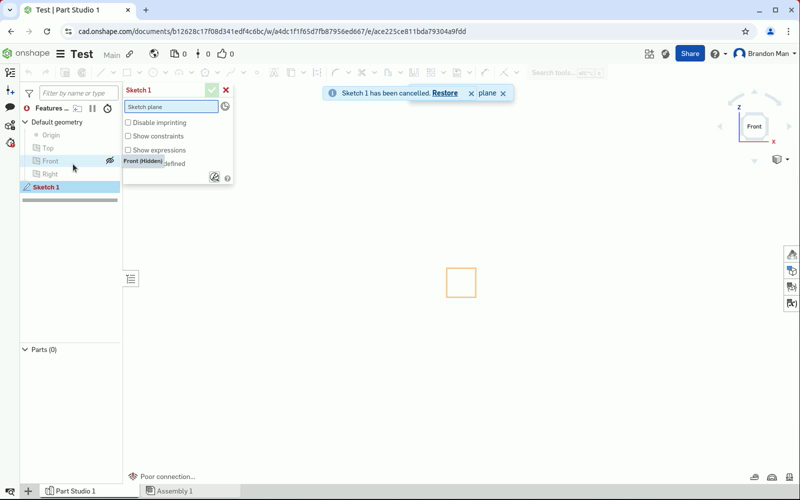
click(73, 163)
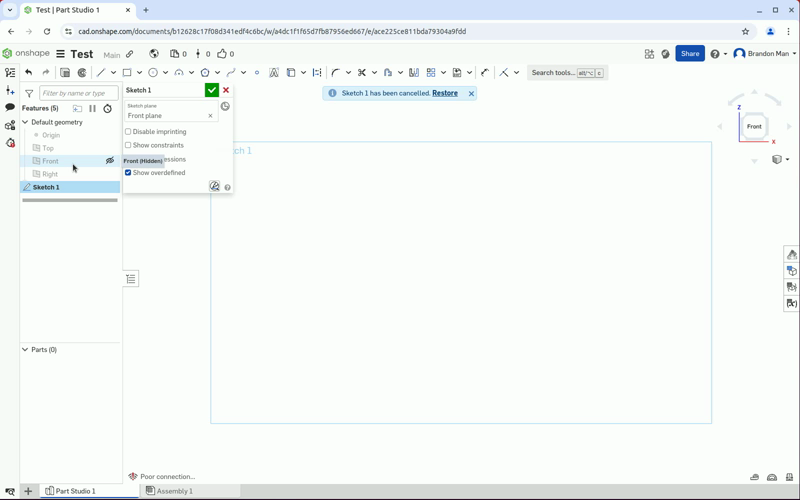
mouse_move(73, 352)
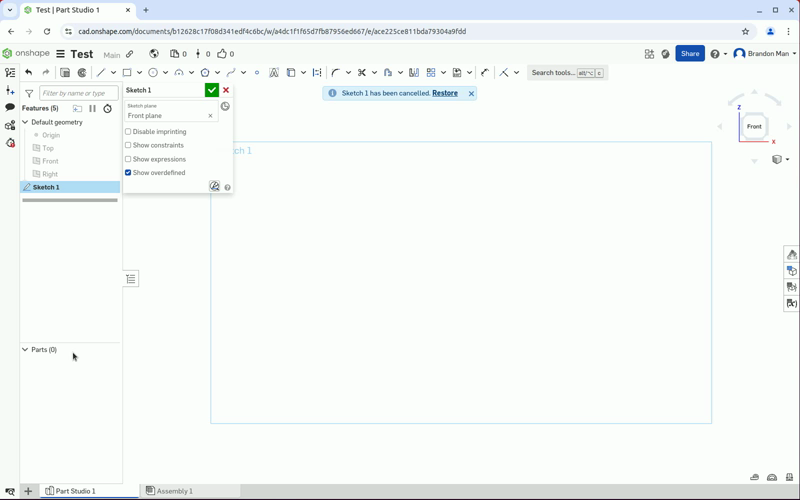
key(y)
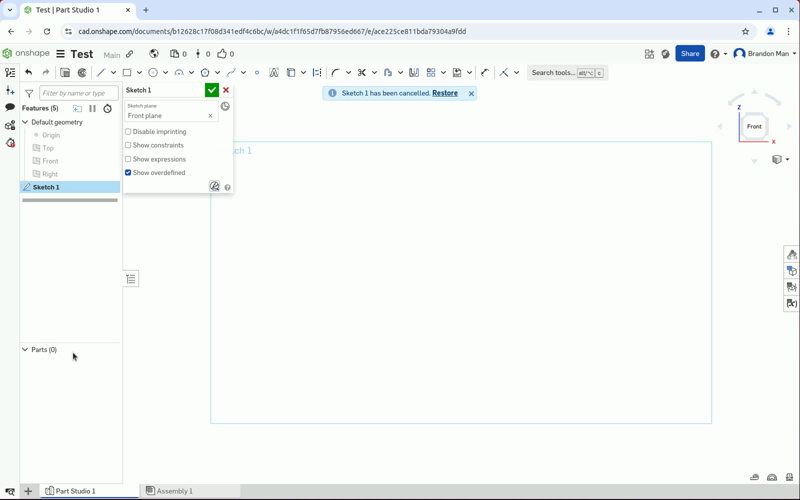
key(l)
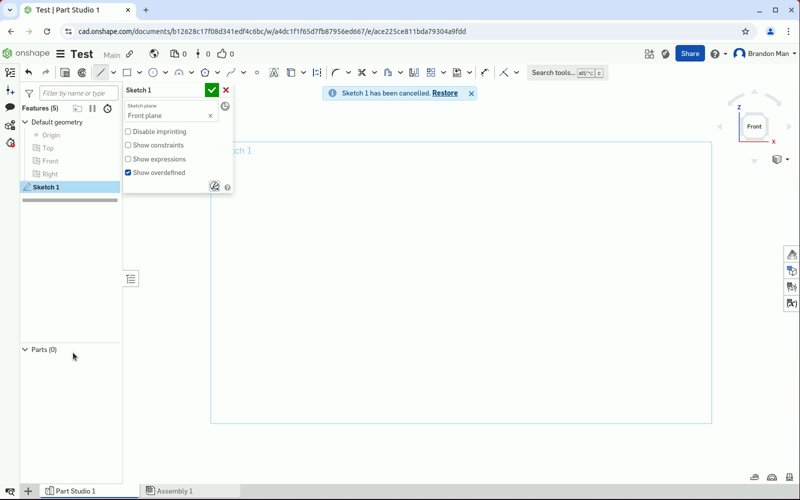
key_down(shift)
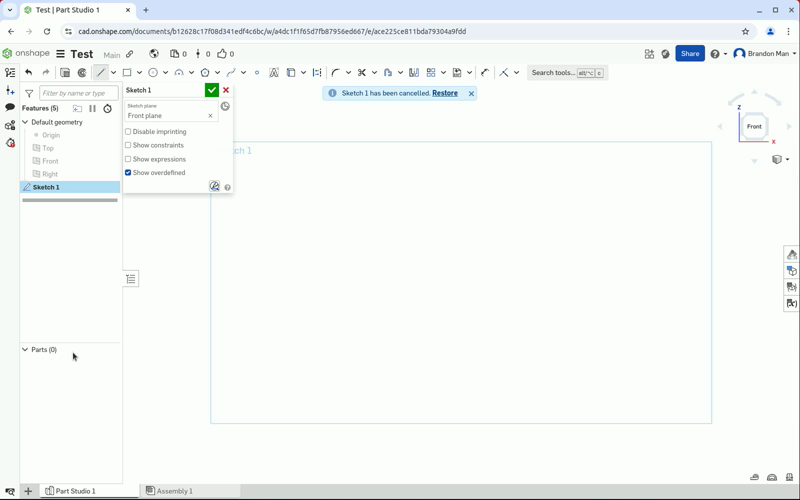
mouse_move(348, 282)
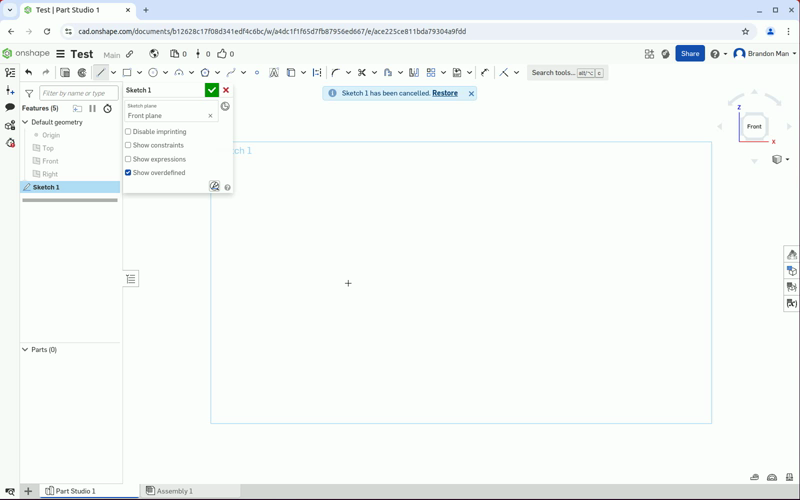
click(348, 282)
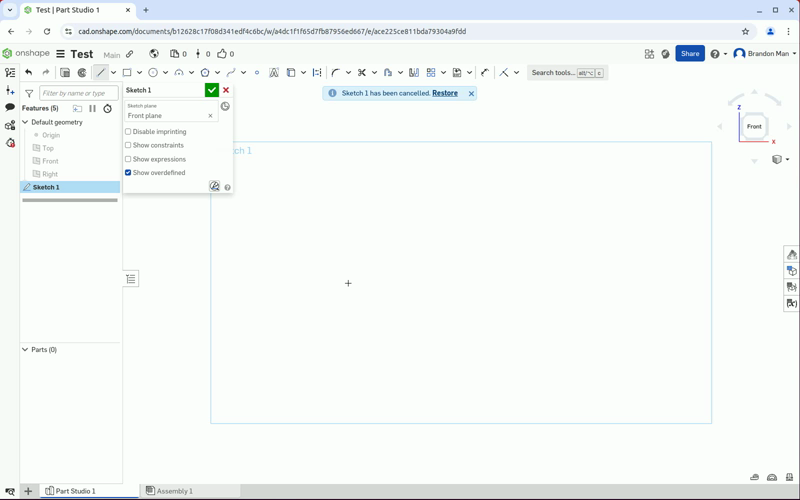
key_up(shift)
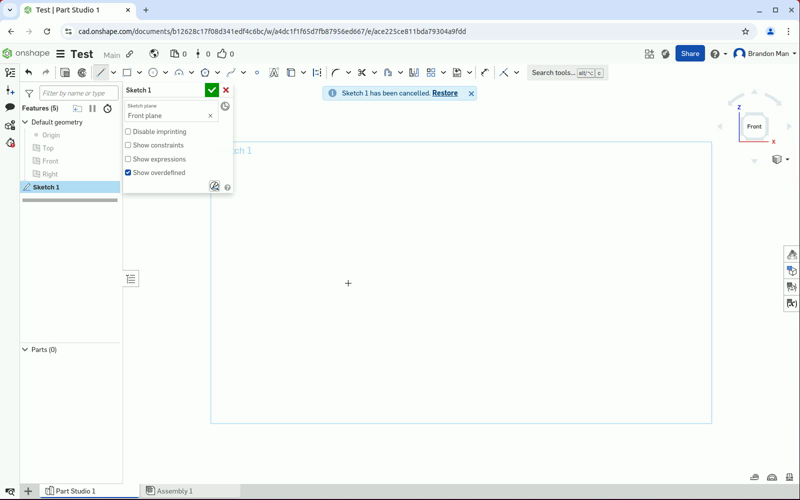
key_down(shift)
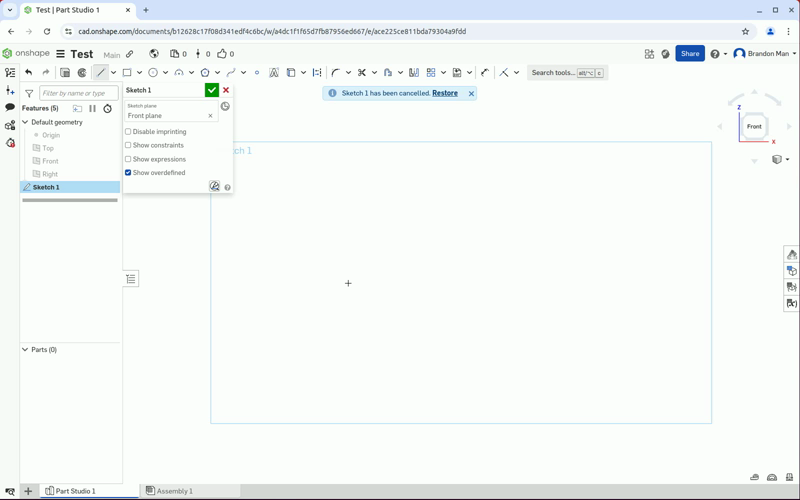
mouse_move(460, 282)
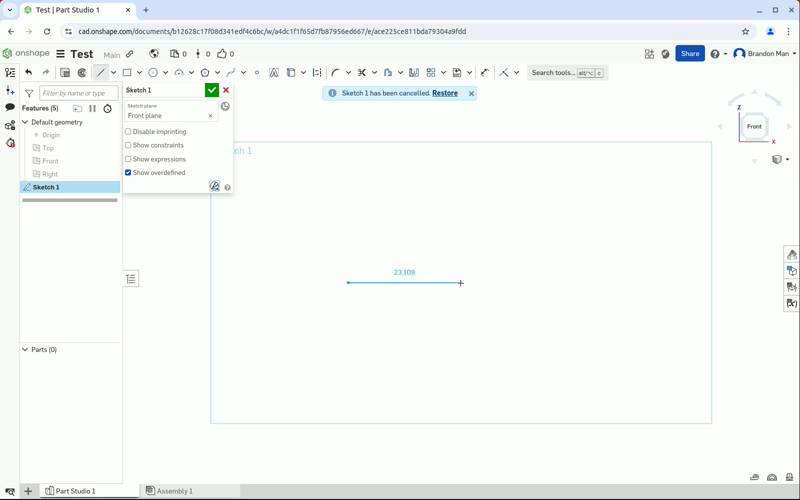
click(460, 282)
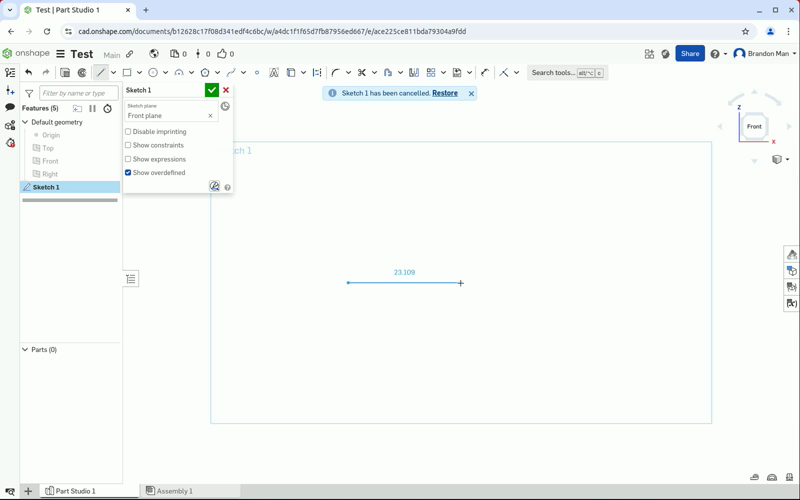
key_up(shift)
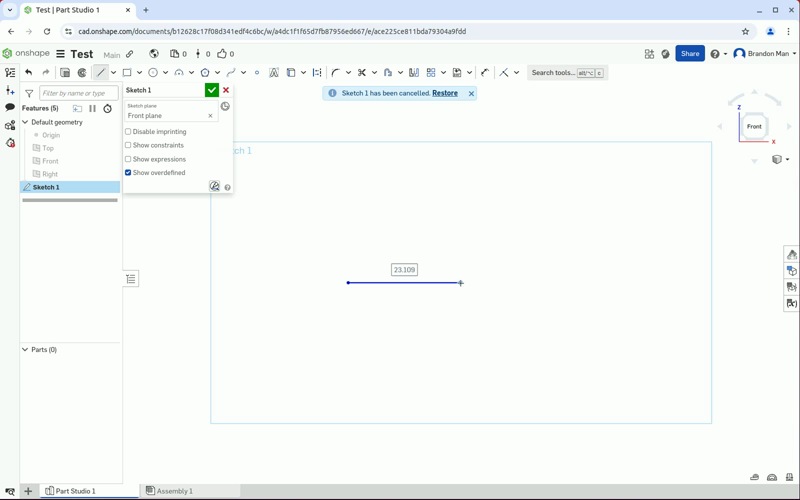
key_down(shift)
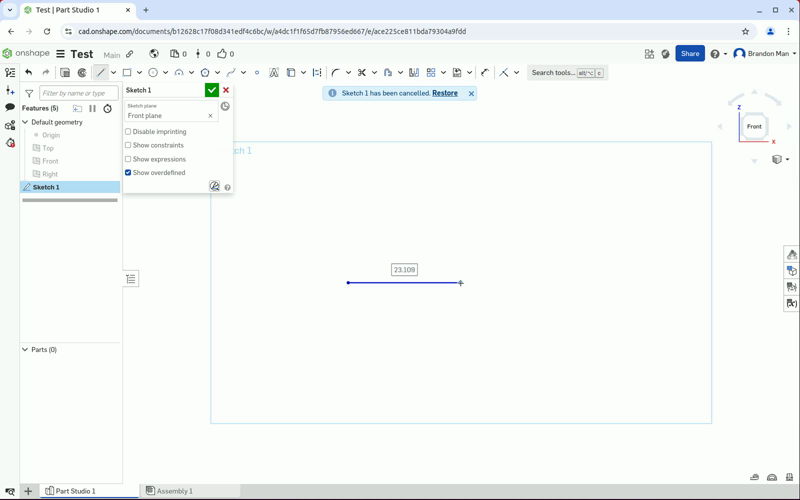
mouse_move(460, 170)
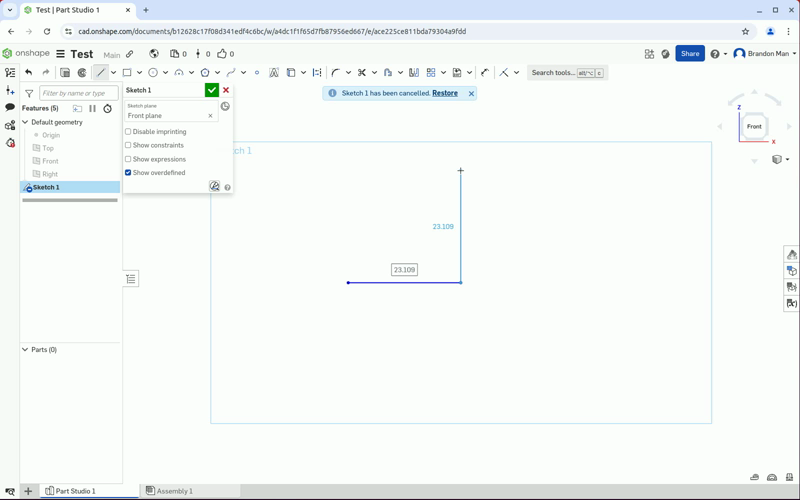
click(460, 170)
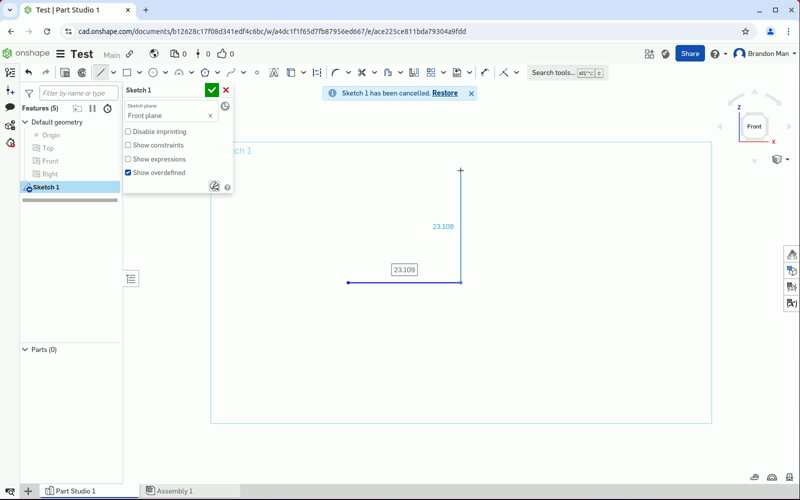
key_up(shift)
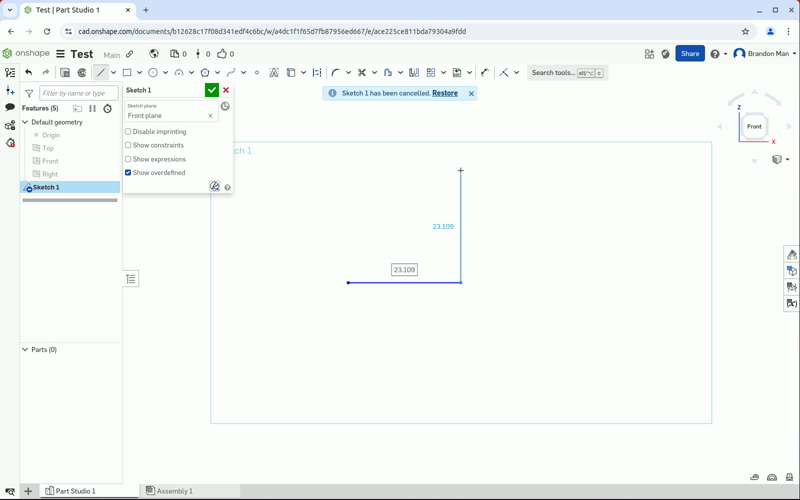
key_down(shift)
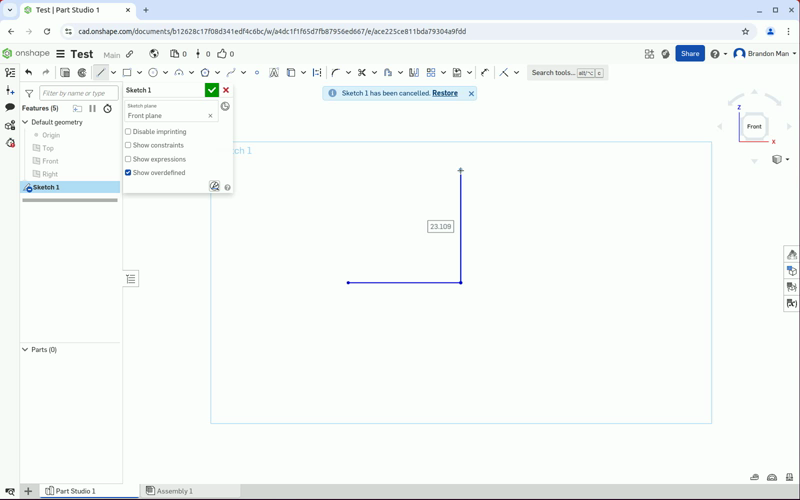
mouse_move(348, 170)
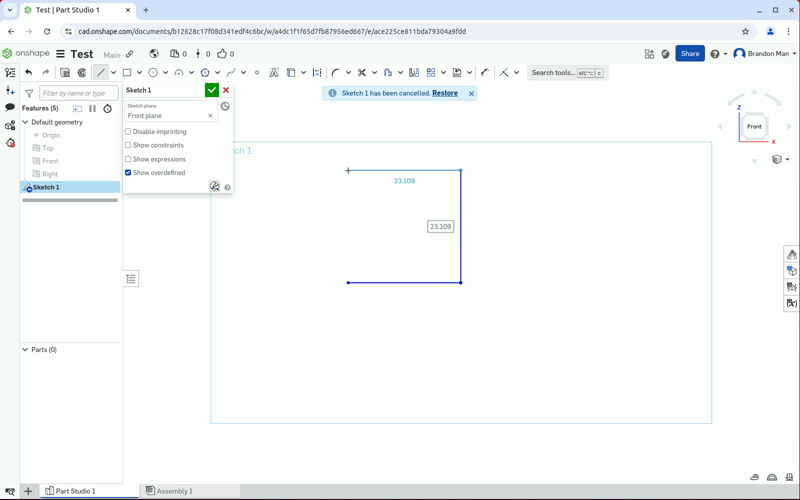
click(348, 170)
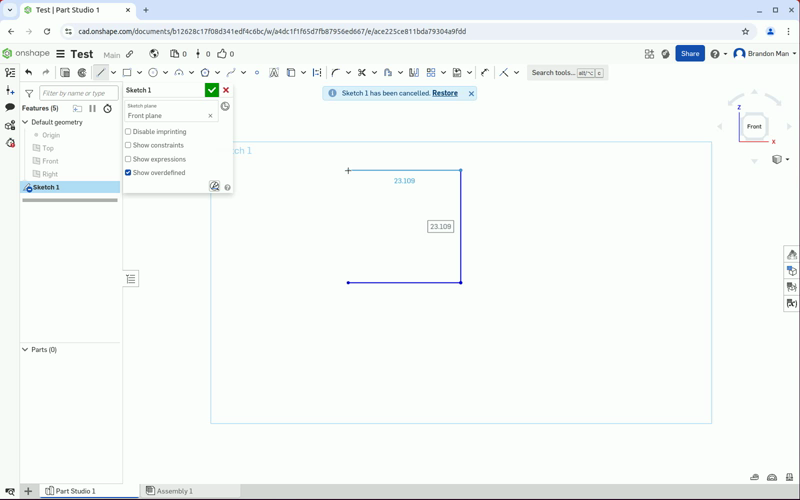
key_up(shift)
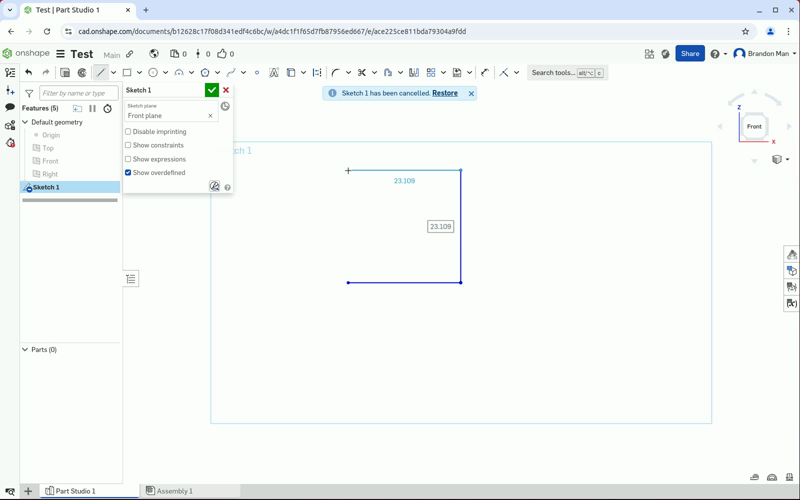
key_down(shift)
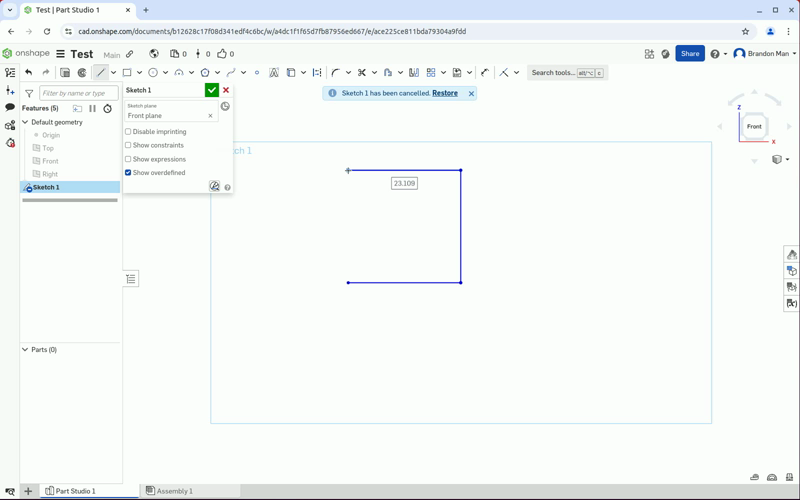
mouse_move(348, 282)
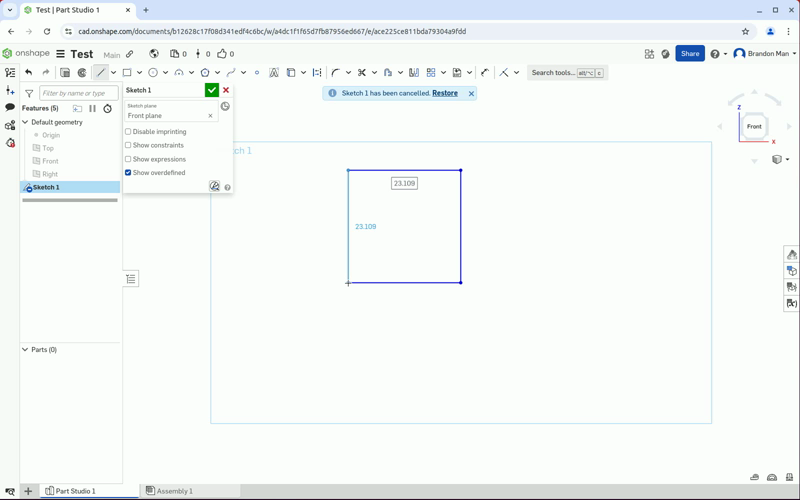
key_up(shift)
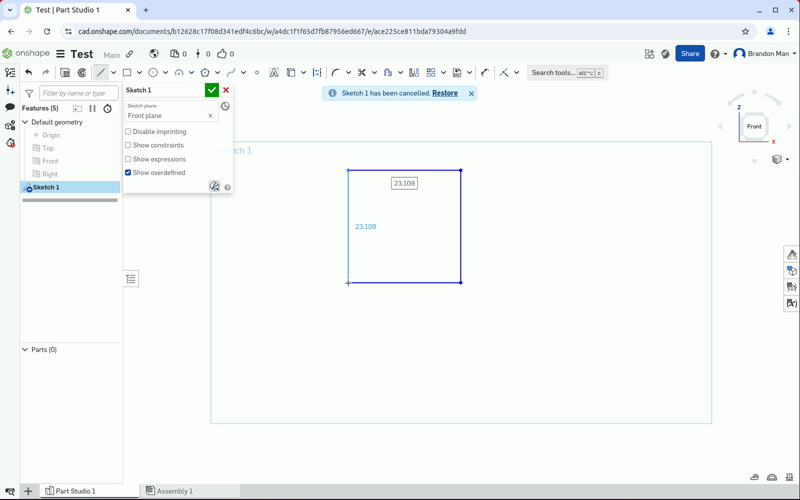
click(348, 282)
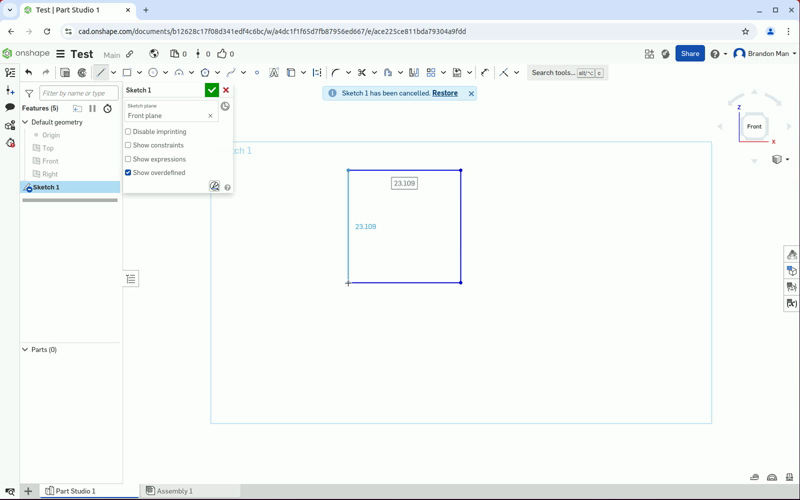
key(esc)
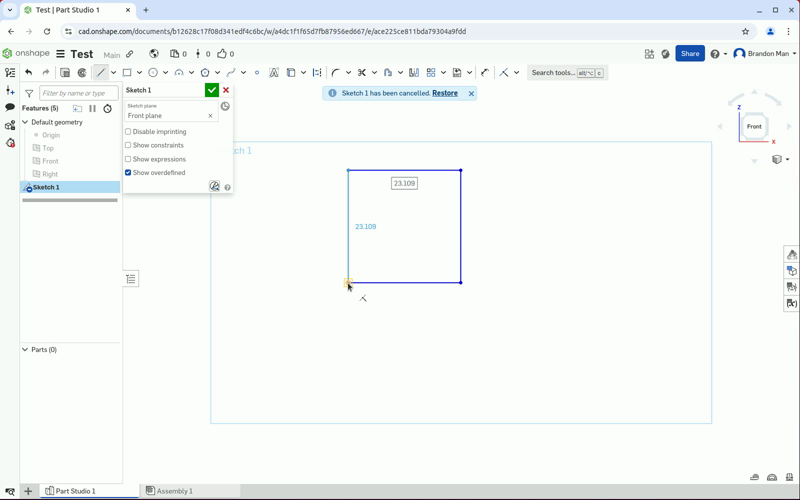
mouse_move(374, 236)
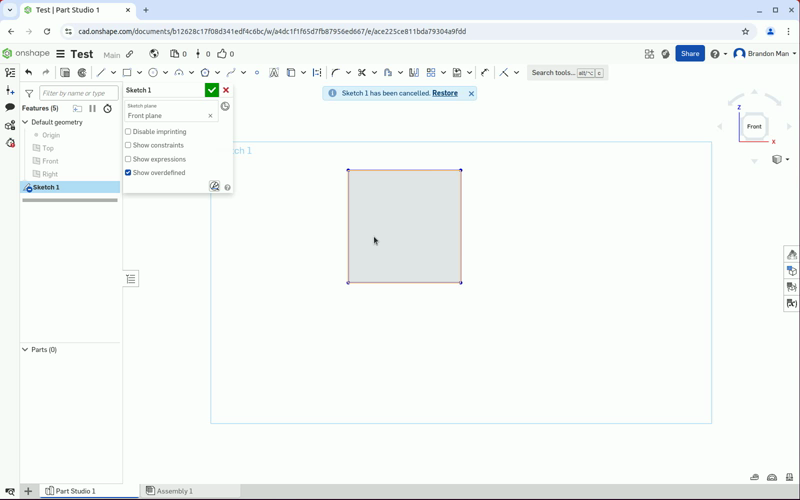
click(374, 236)
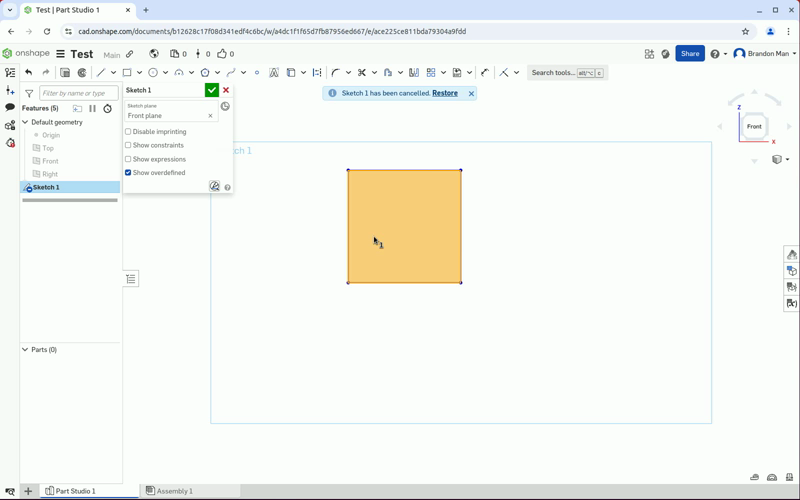
mouse_move(73, 352)
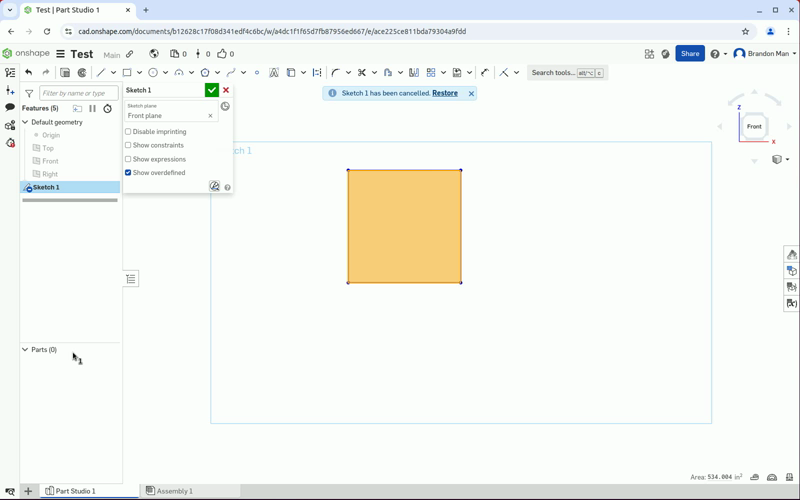
key(shift+y)
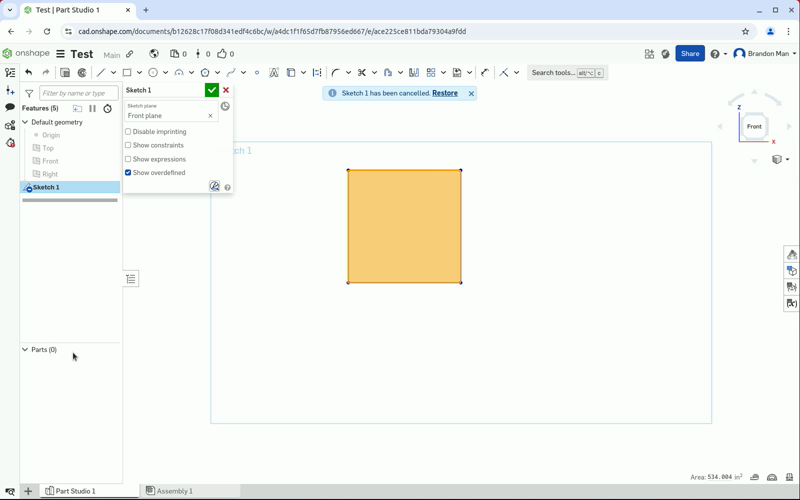
key(shift+e)
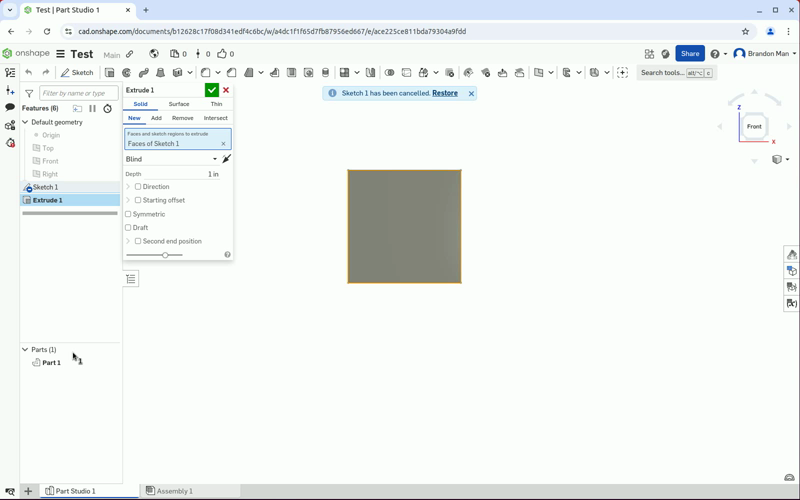
mouse_move(143, 106)
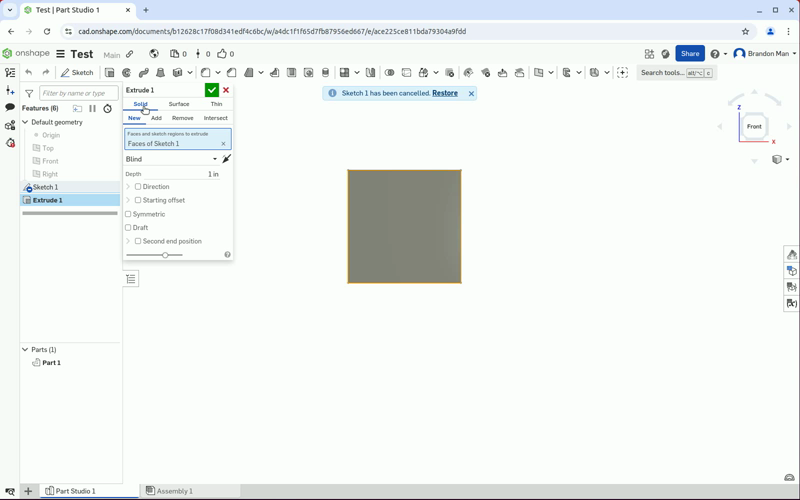
click(143, 106)
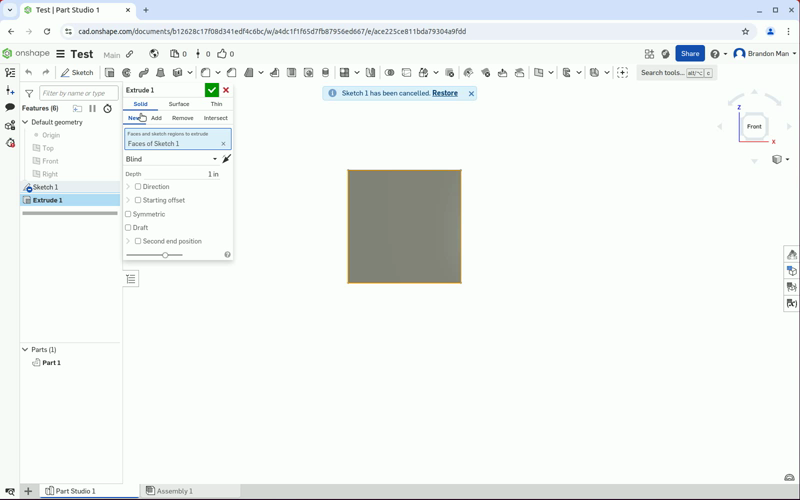
mouse_move(137, 120)
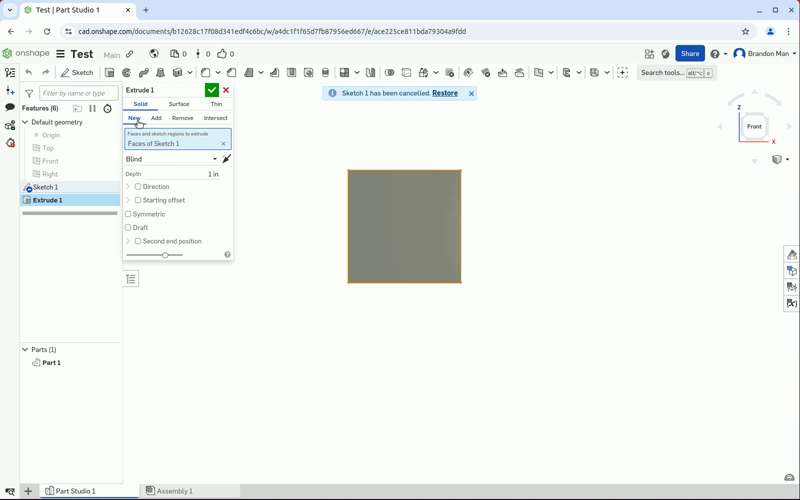
click(137, 120)
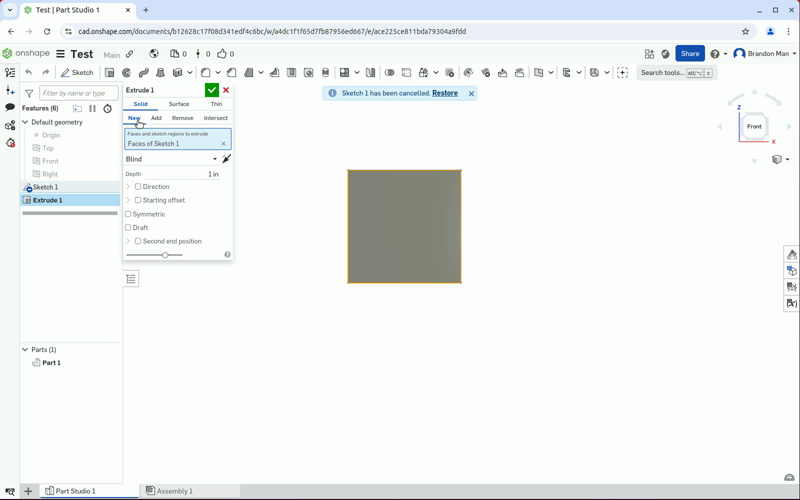
key(tab, 4)
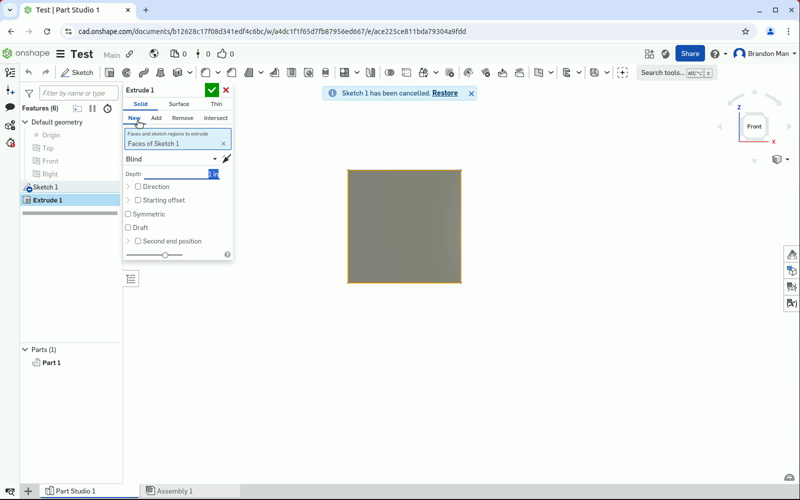
text(11.554)
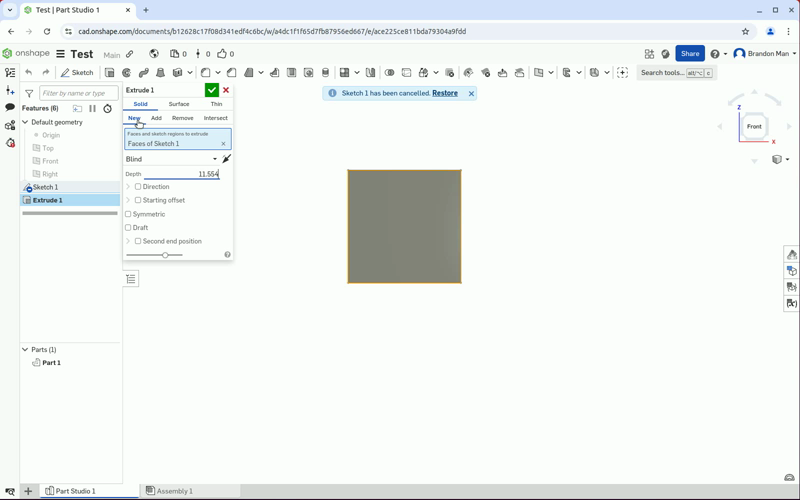
key(enter)
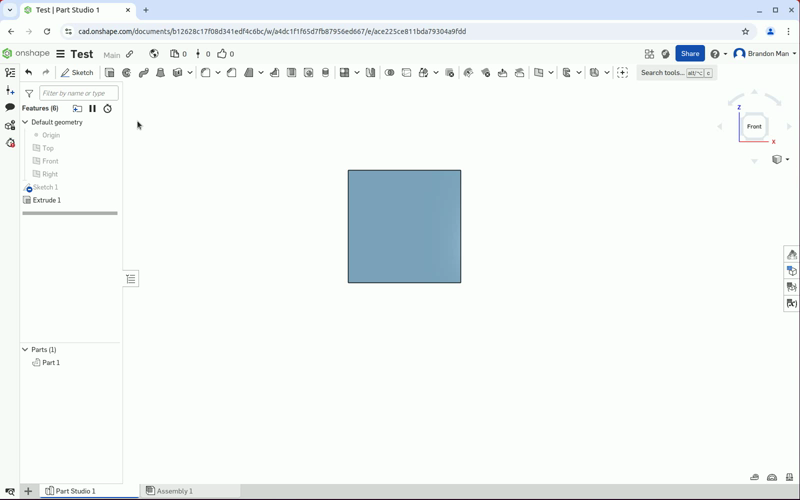
key(shift+h)
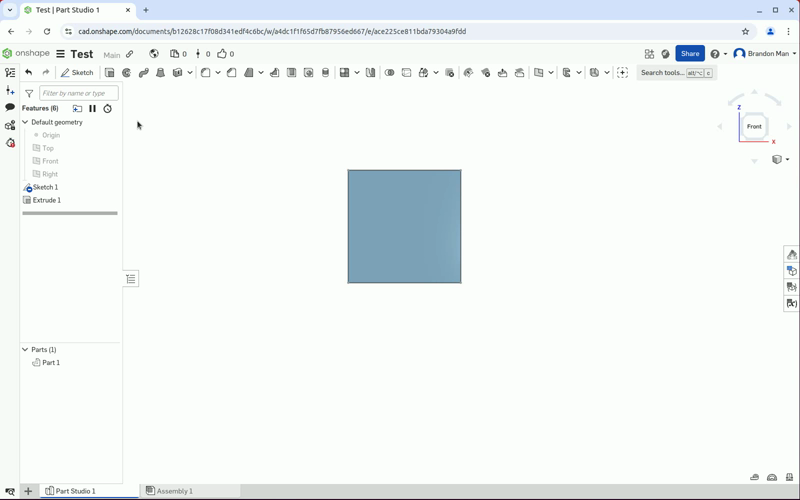
key(shift+h)
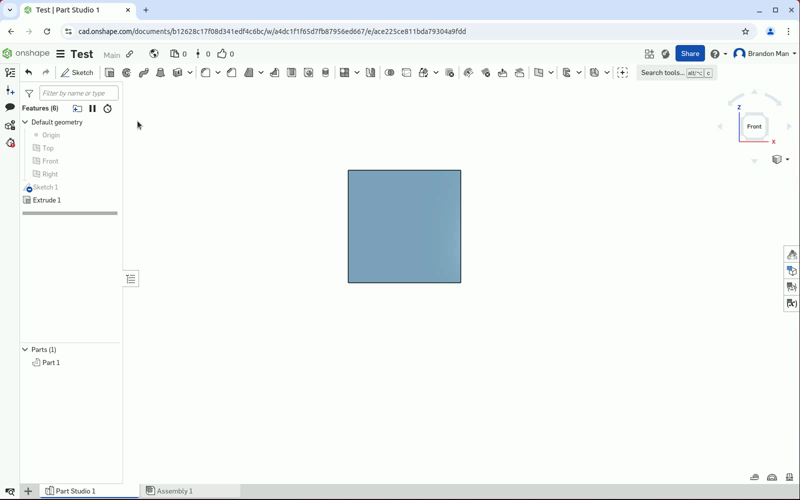
mouse_move(73, 189)
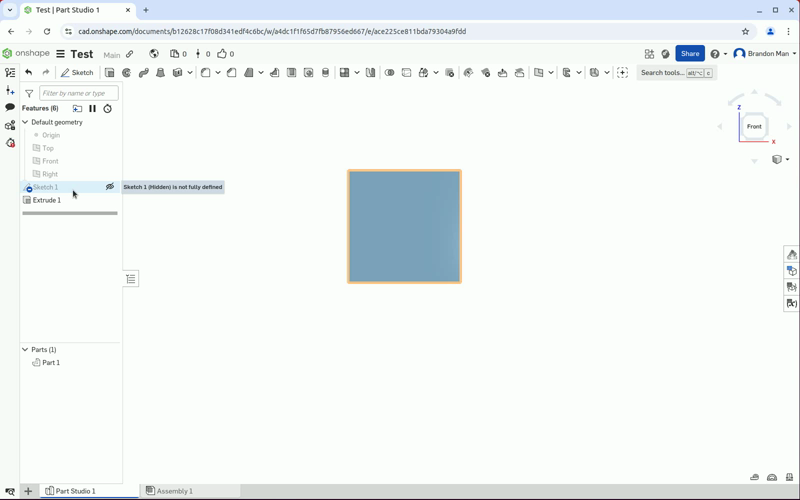
click(73, 189)
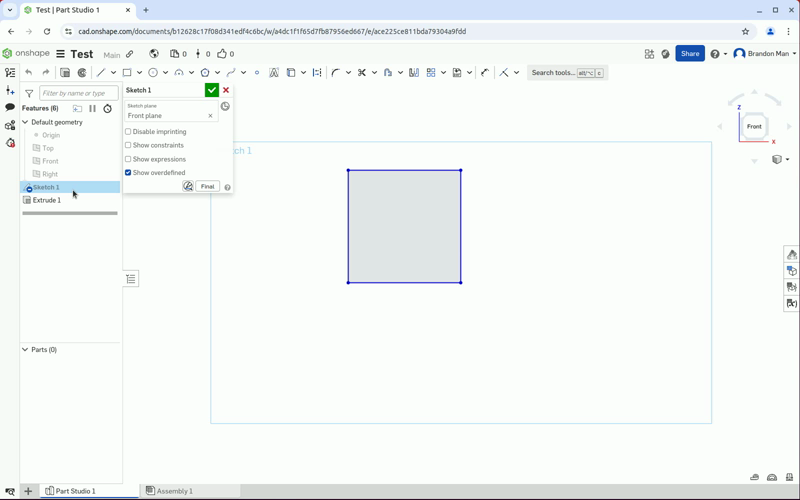
mouse_move(229, 92)
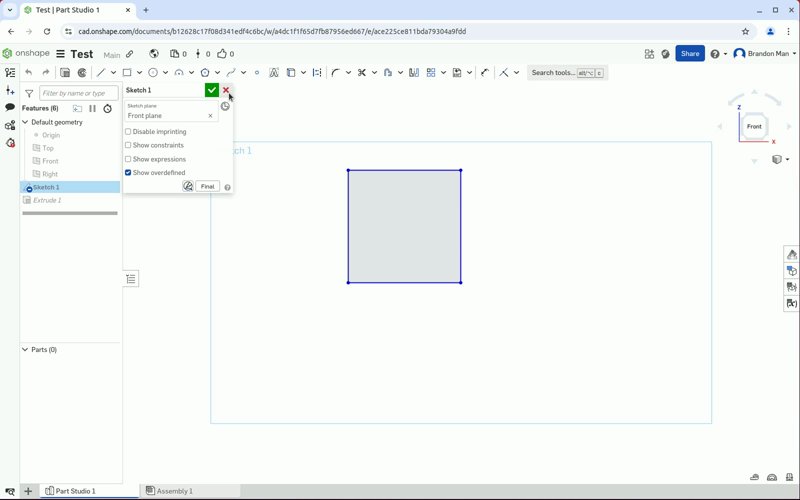
click(229, 92)
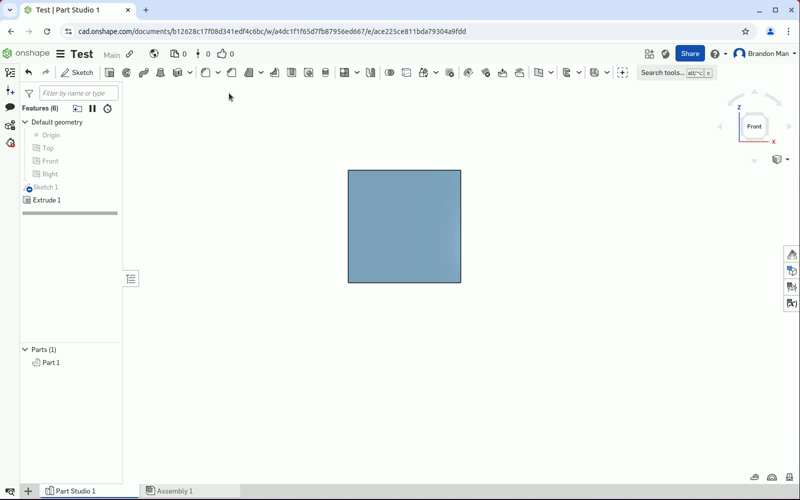
mouse_move(541, 75)
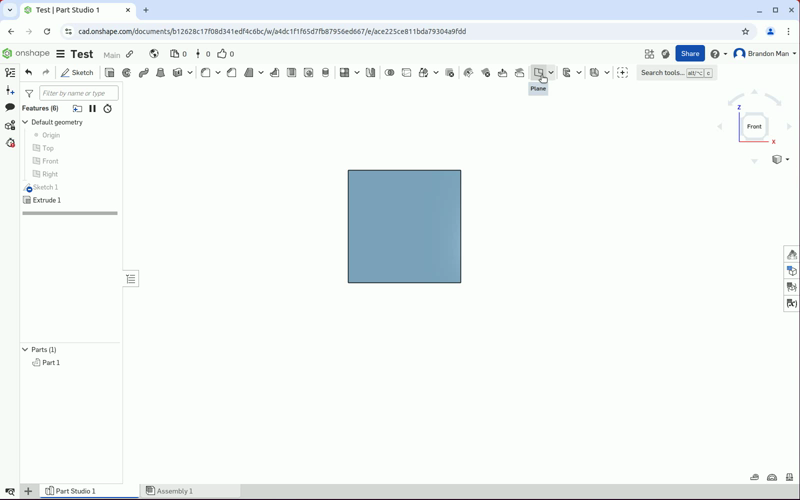
click(541, 75)
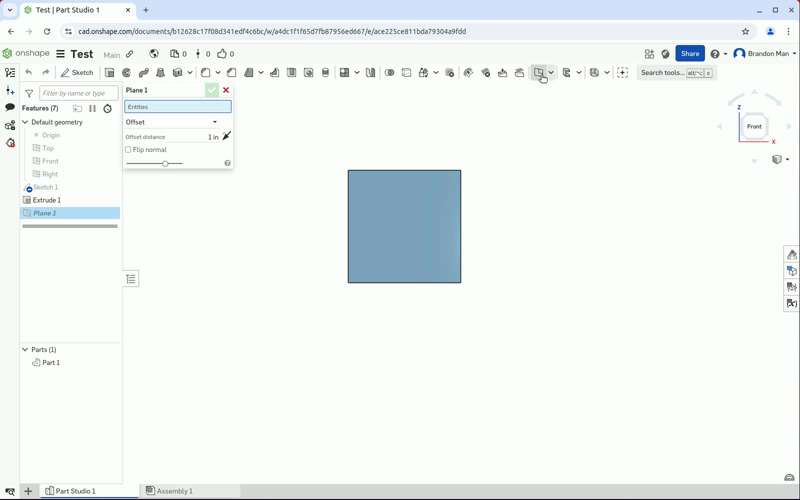
mouse_move(73, 163)
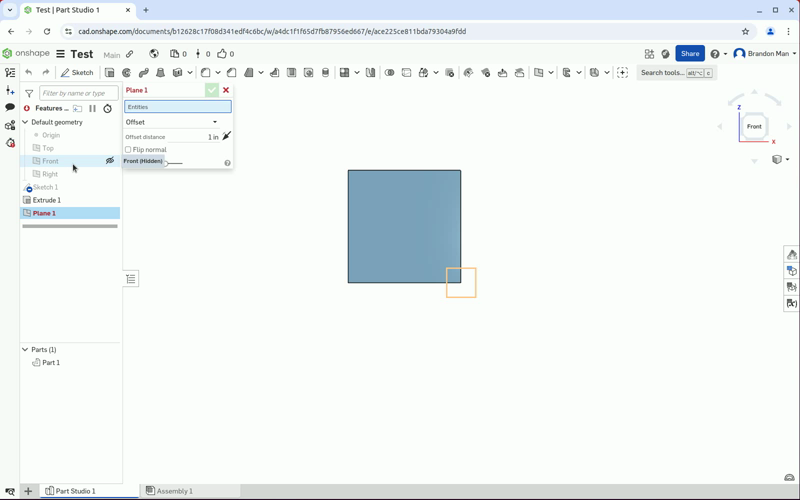
click(73, 163)
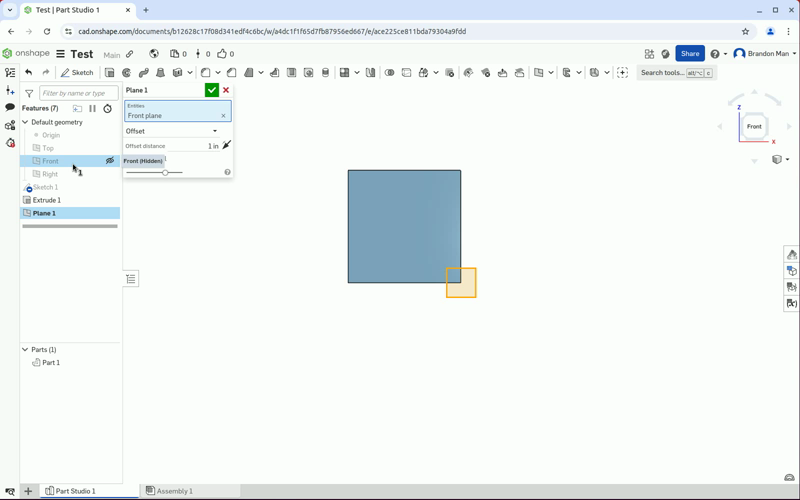
key(tab, 2)
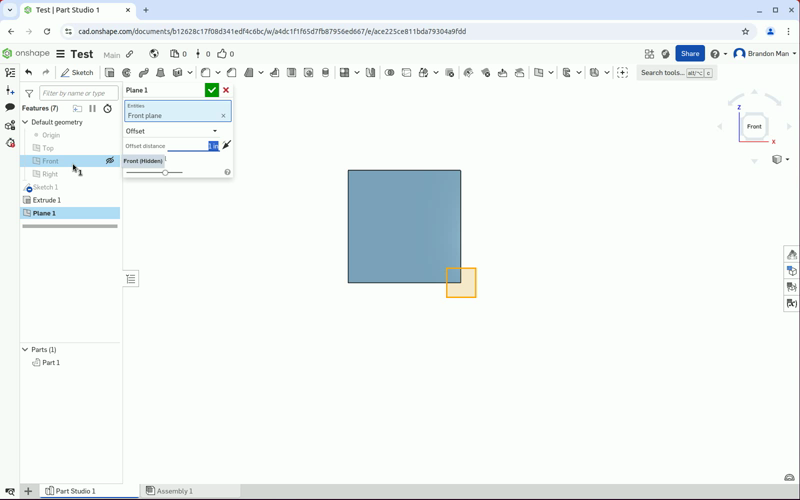
text(11.554)
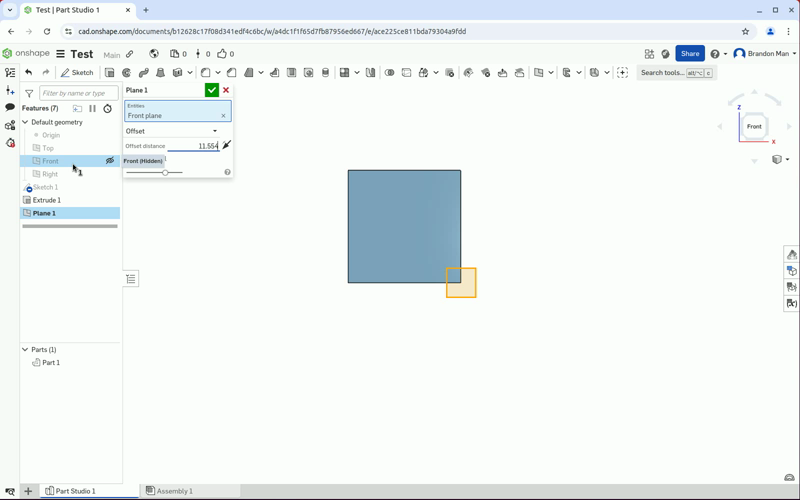
key(enter, 2)
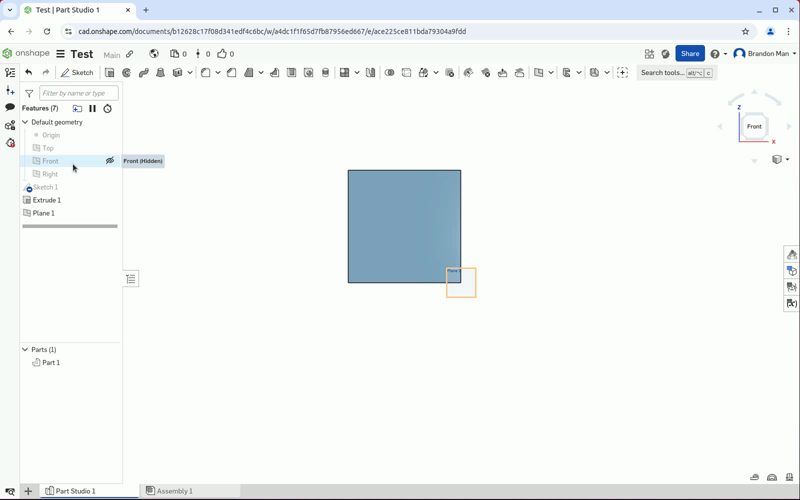
key(shift+s)
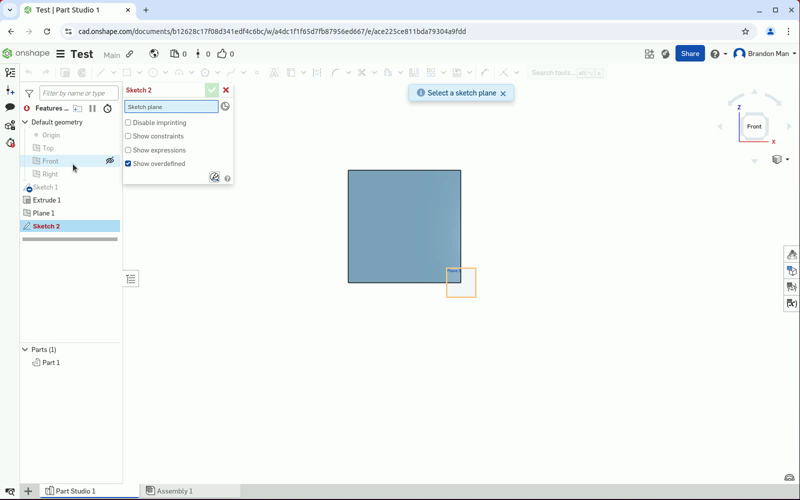
mouse_move(73, 215)
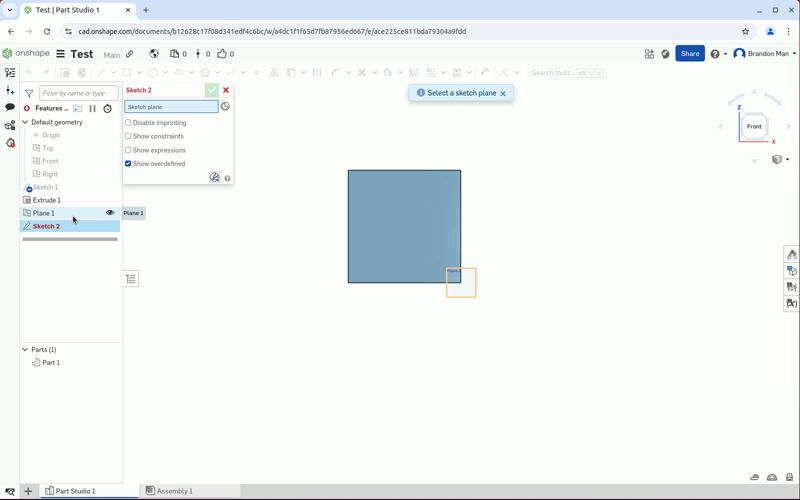
click(73, 215)
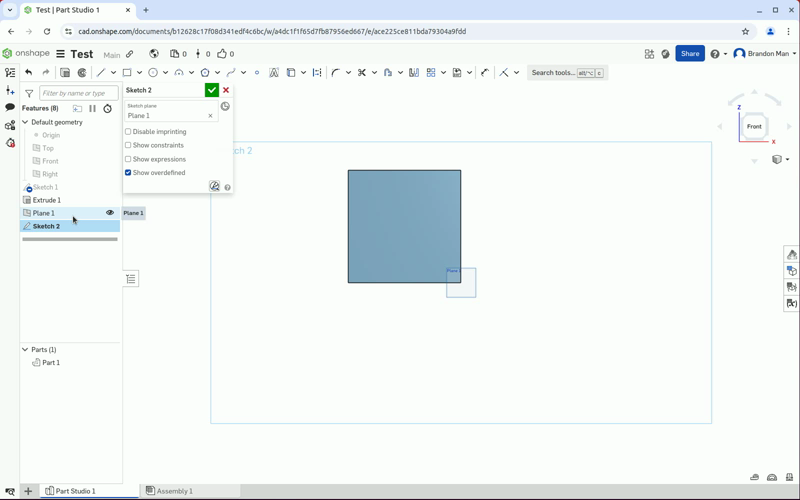
mouse_move(73, 352)
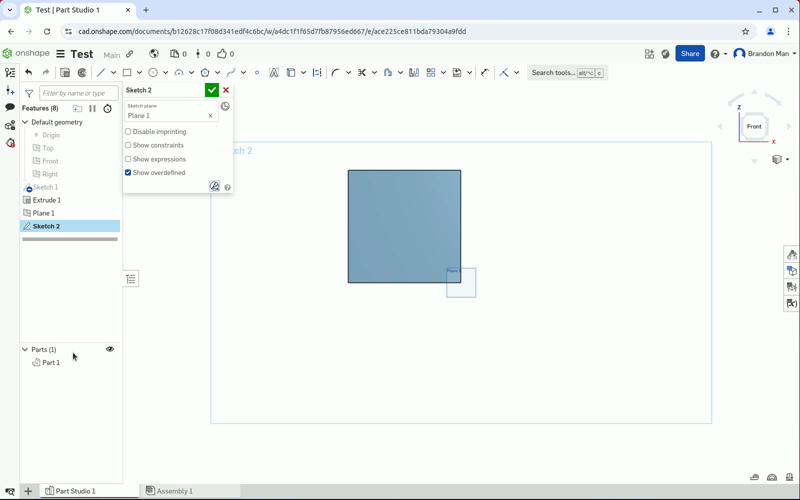
key(y)
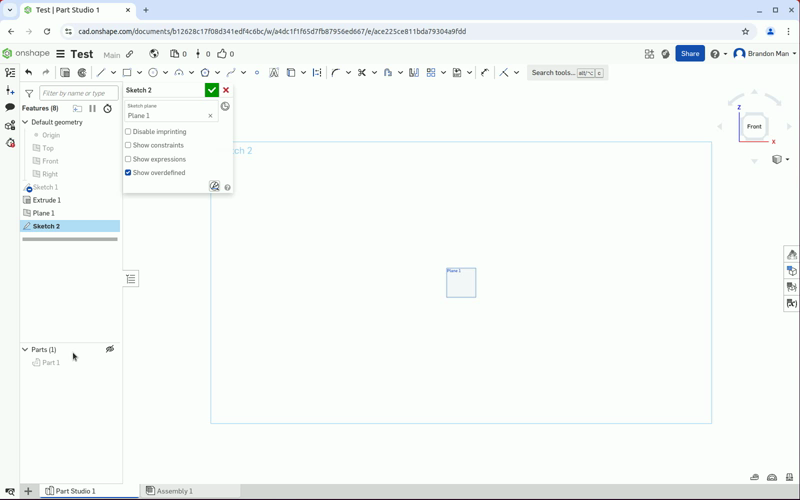
key(l)
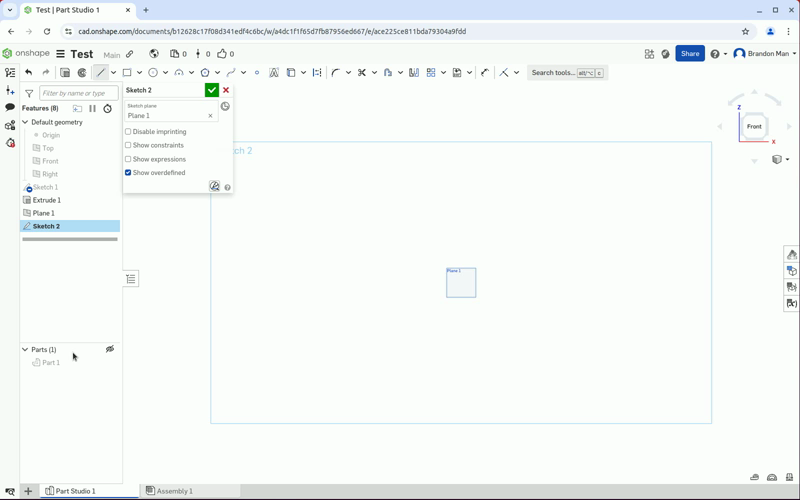
key_down(shift)
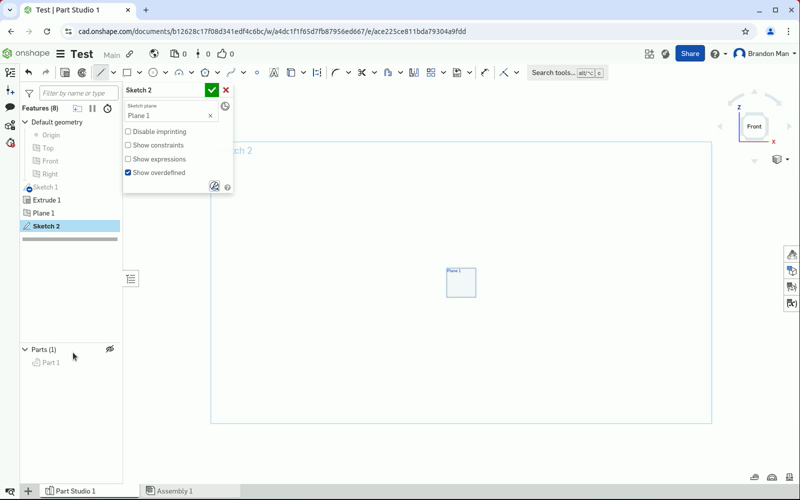
mouse_move(348, 282)
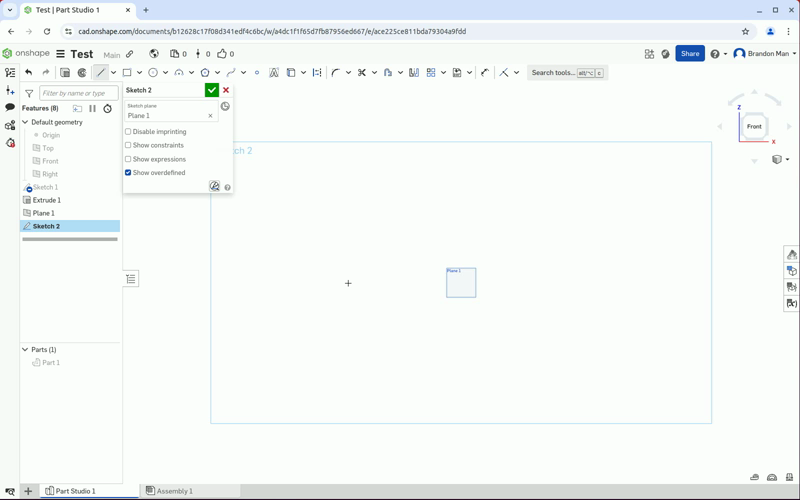
click(348, 282)
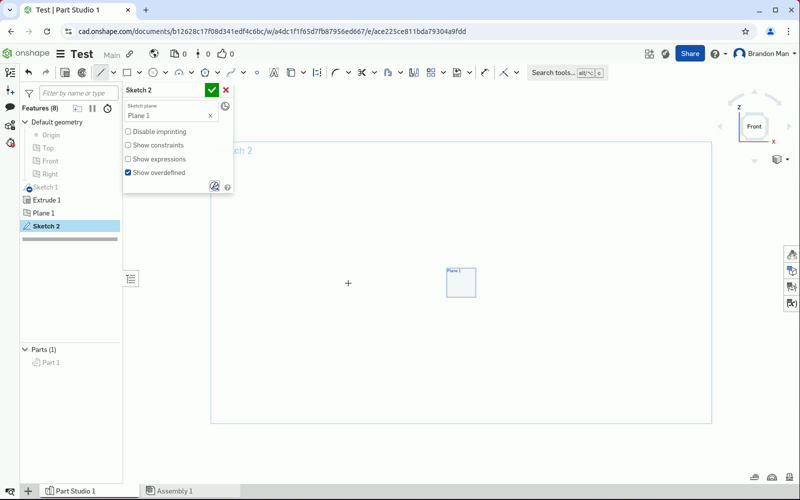
key_up(shift)
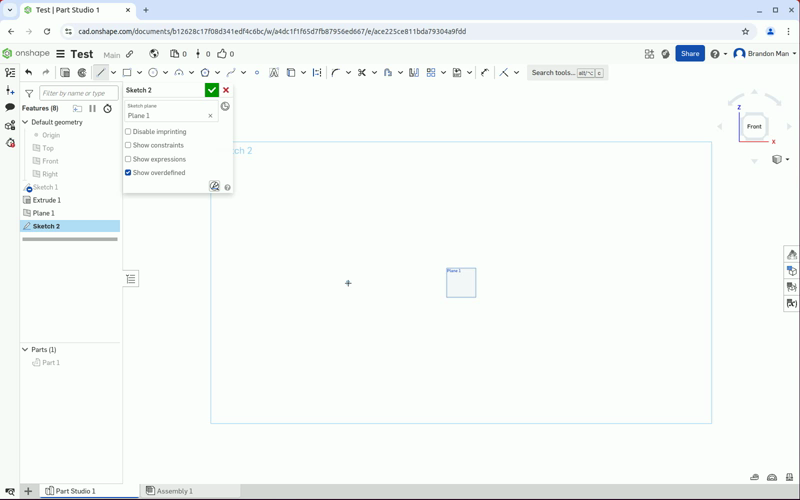
key_down(shift)
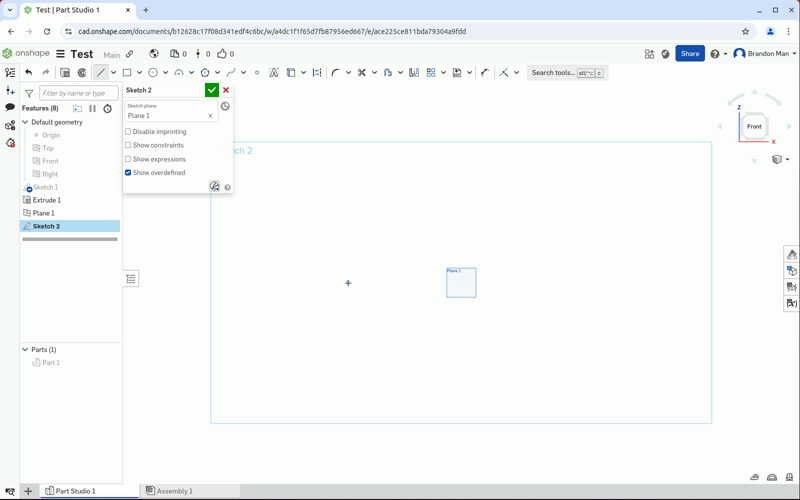
mouse_move(378, 282)
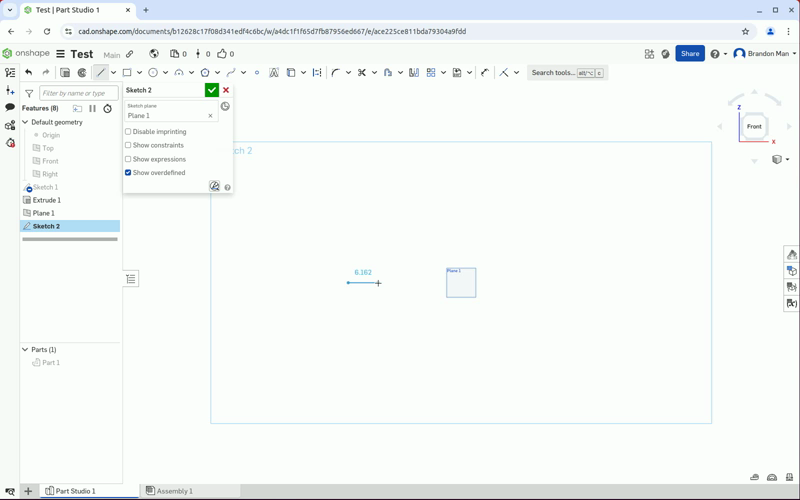
mouse_move(404, 282)
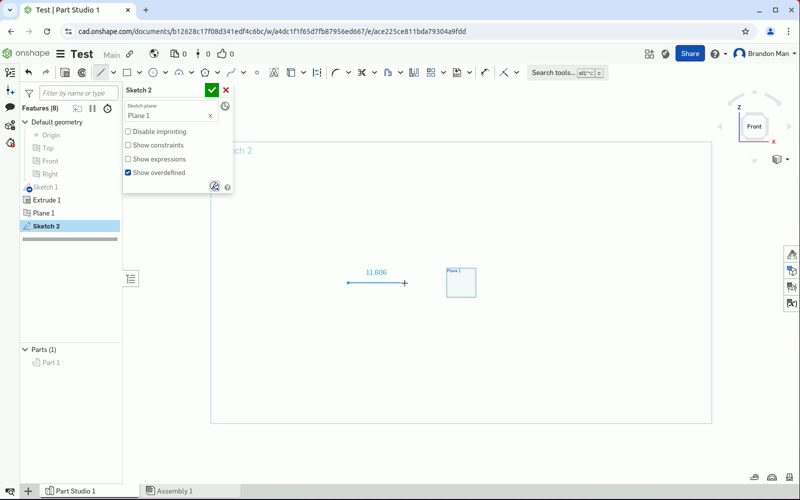
click(404, 282)
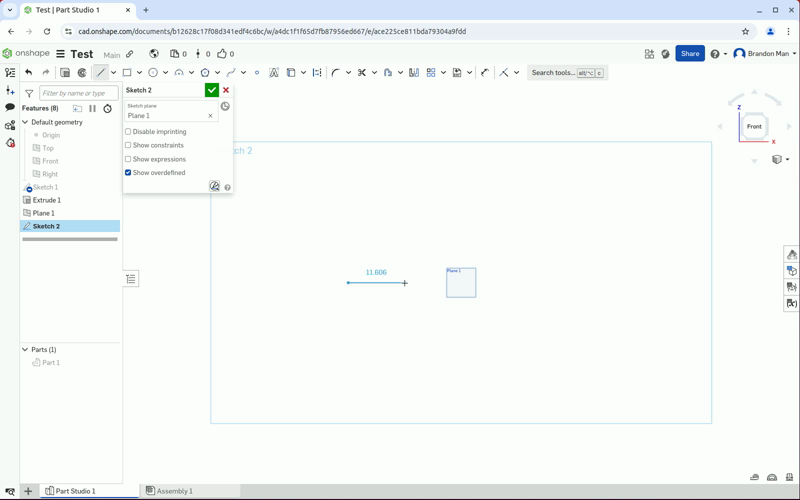
key_up(shift)
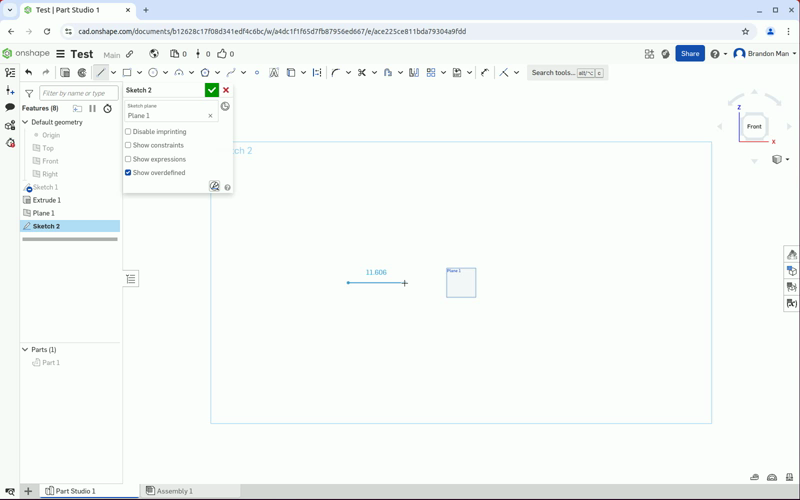
key_down(shift)
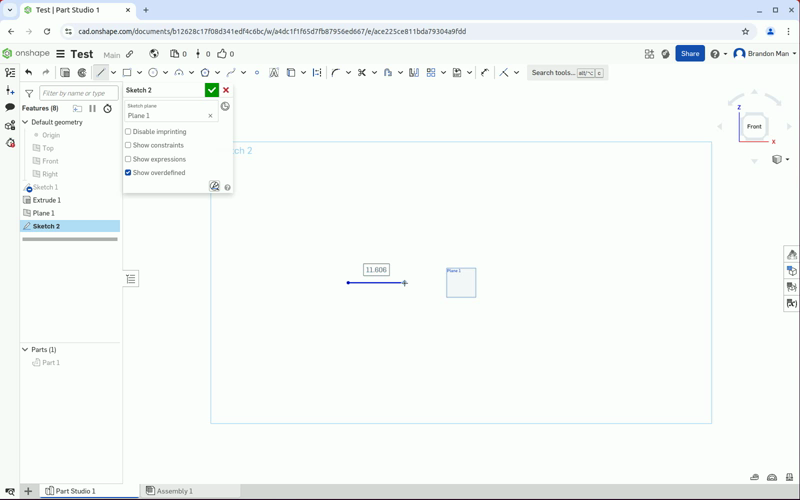
mouse_move(434, 282)
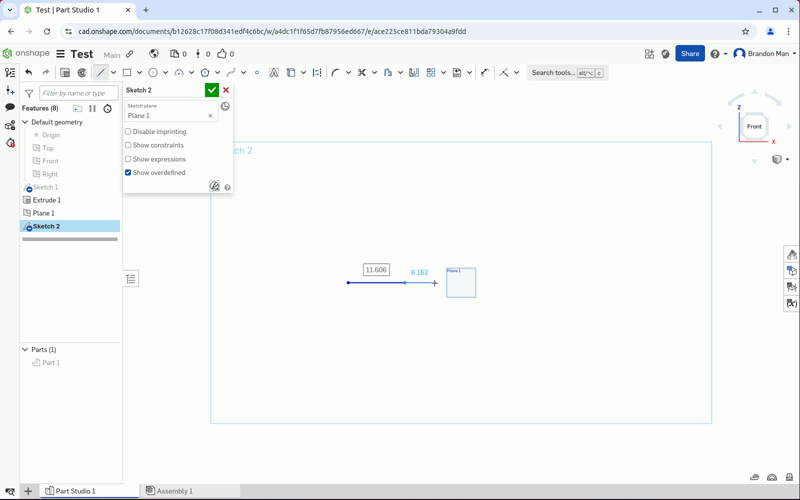
mouse_move(404, 226)
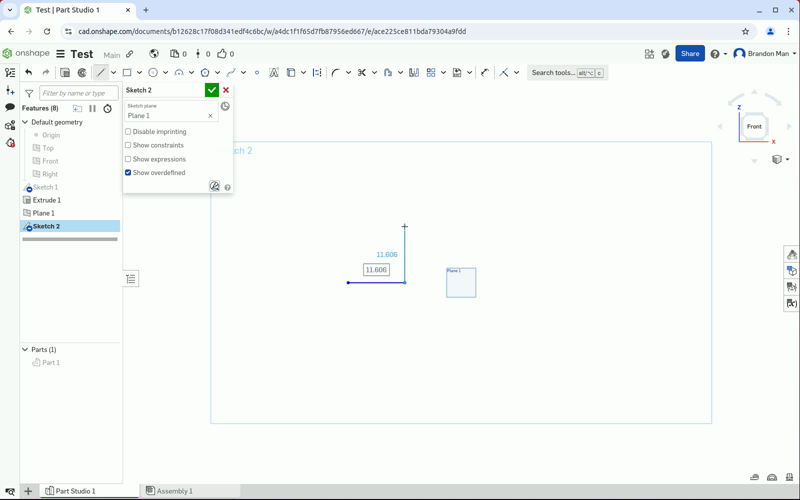
click(404, 226)
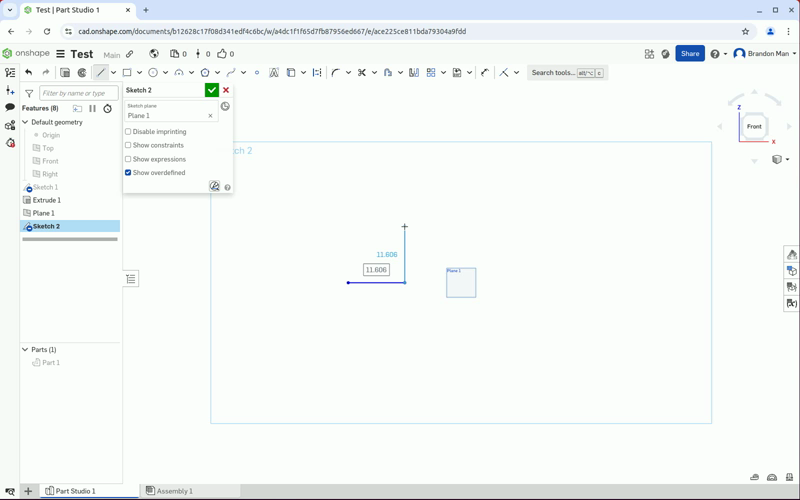
key_up(shift)
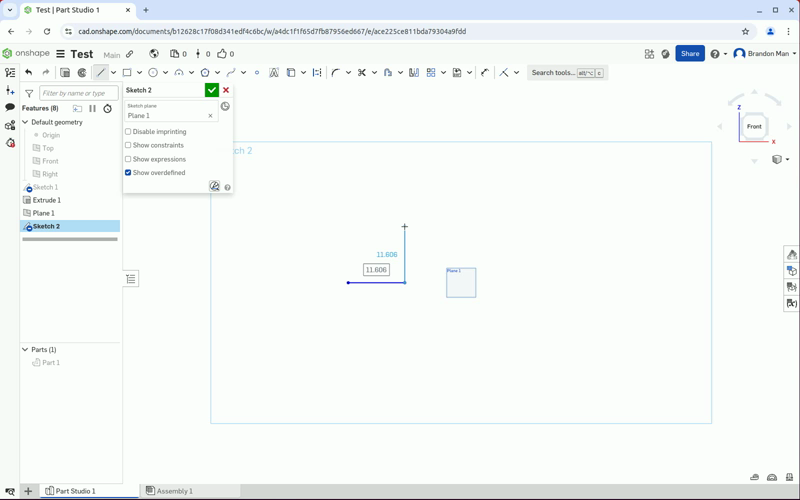
key_down(shift)
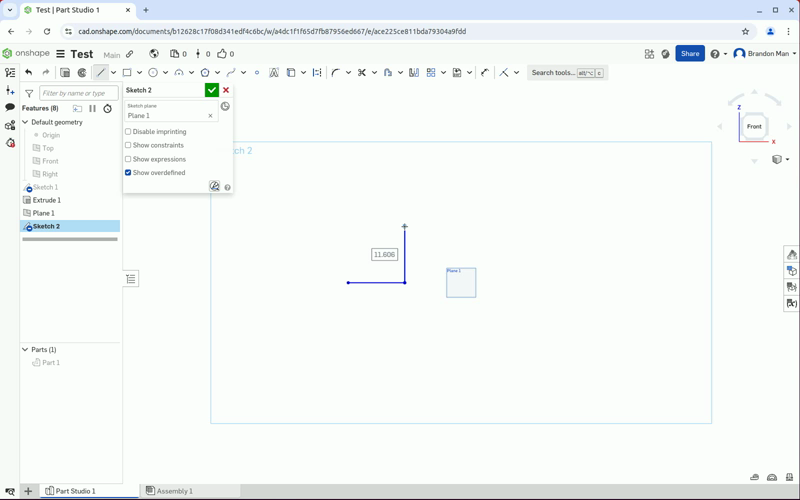
mouse_move(434, 226)
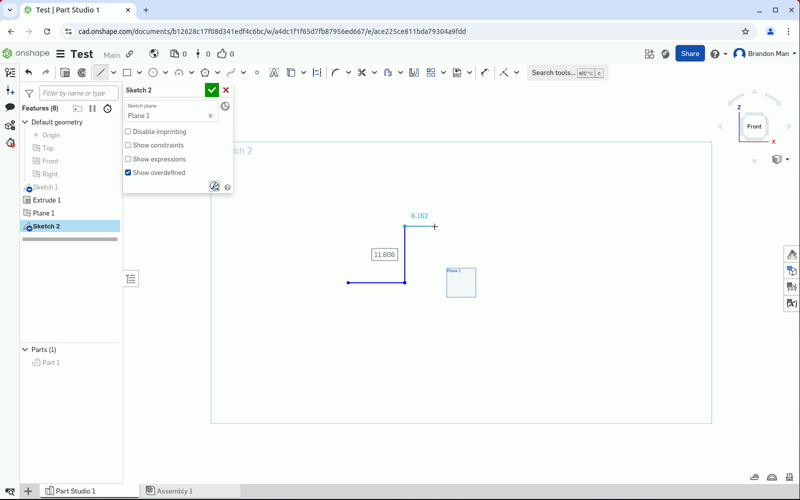
mouse_move(348, 226)
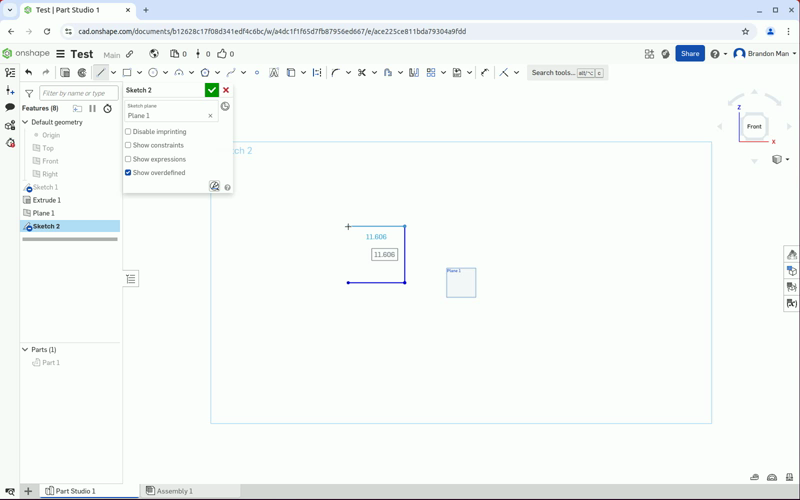
click(348, 226)
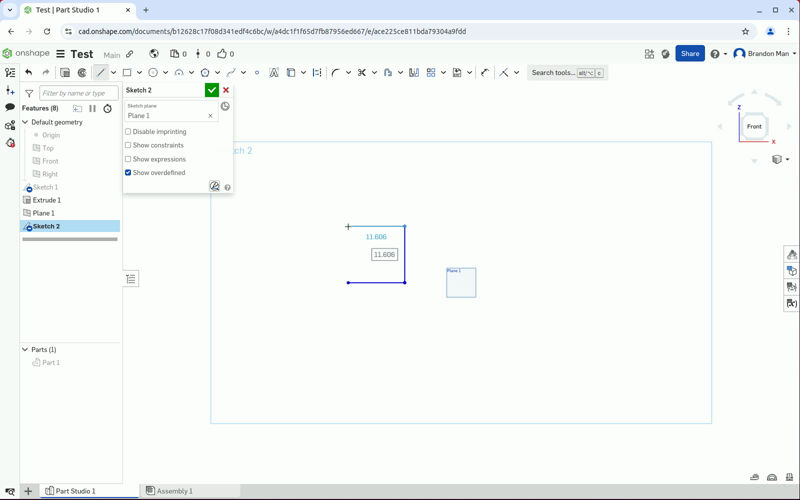
key_up(shift)
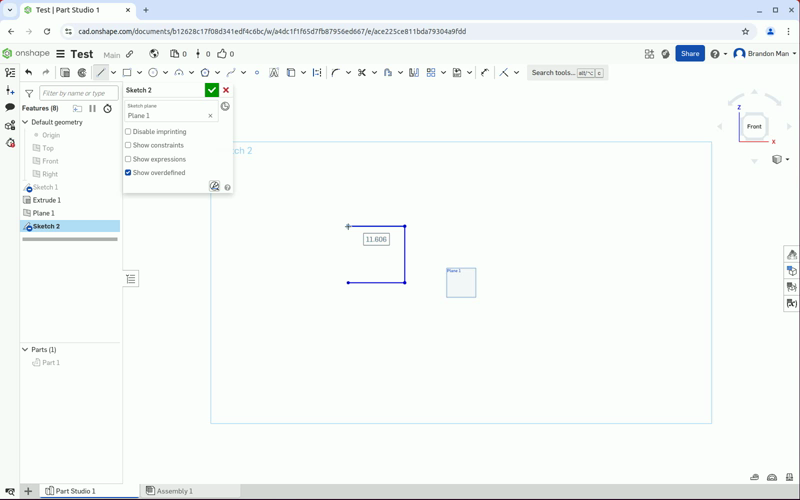
mouse_move(378, 226)
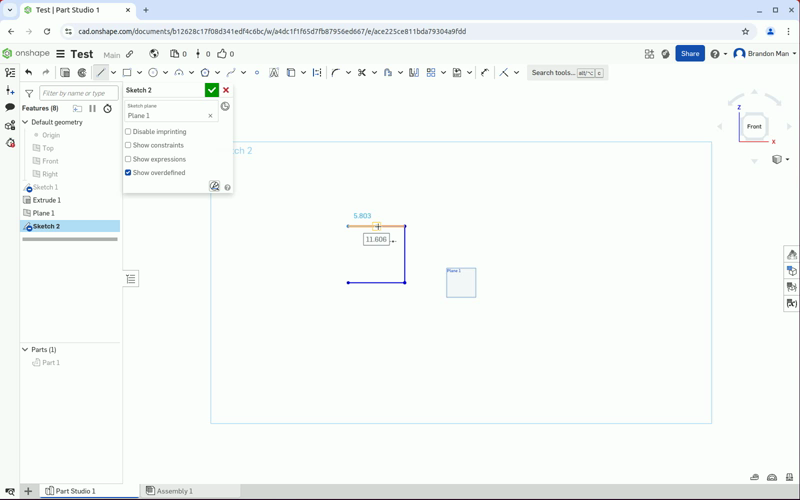
key_down(shift)
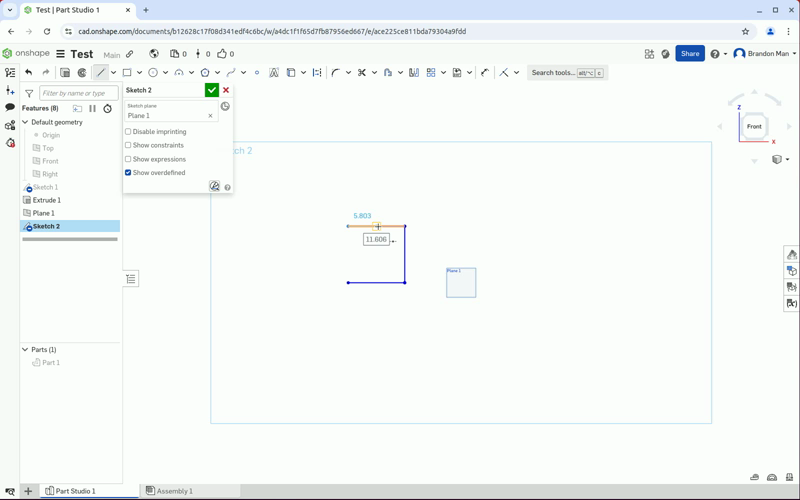
mouse_move(348, 282)
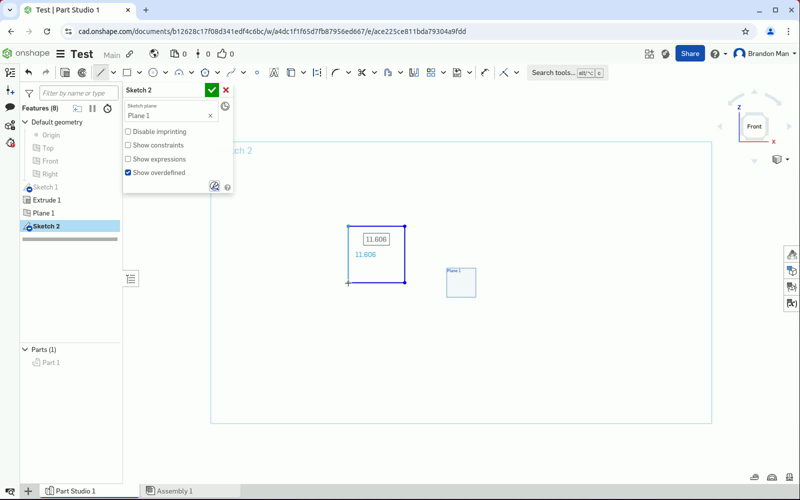
key_up(shift)
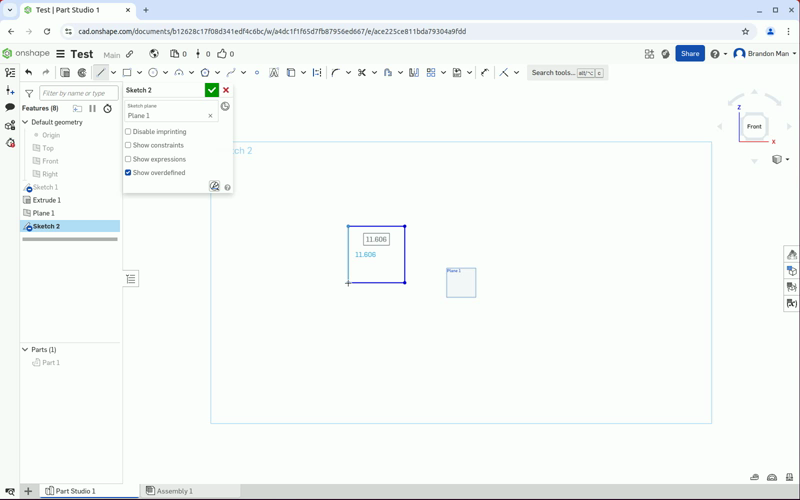
click(348, 282)
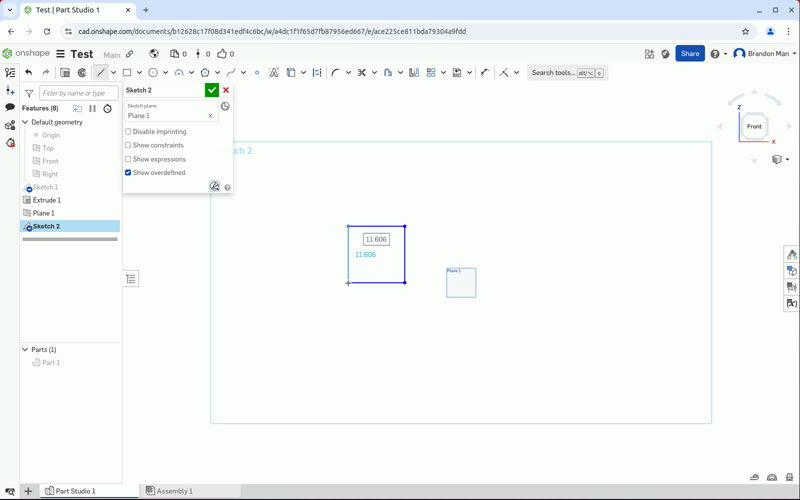
key(esc)
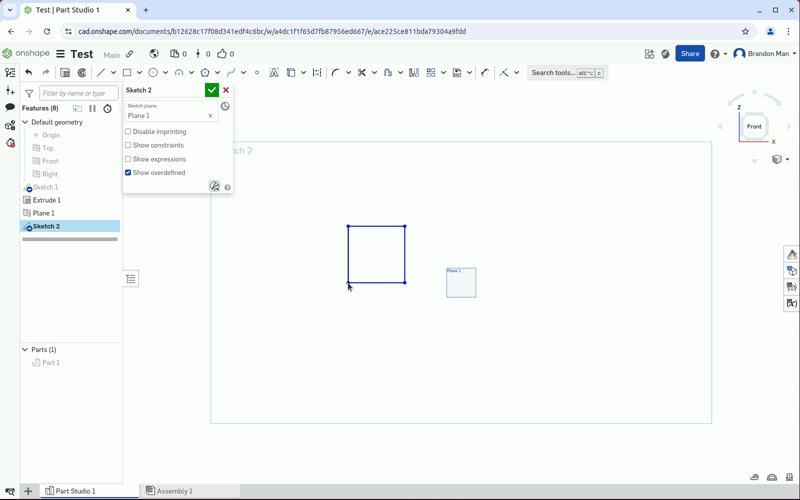
mouse_move(382, 244)
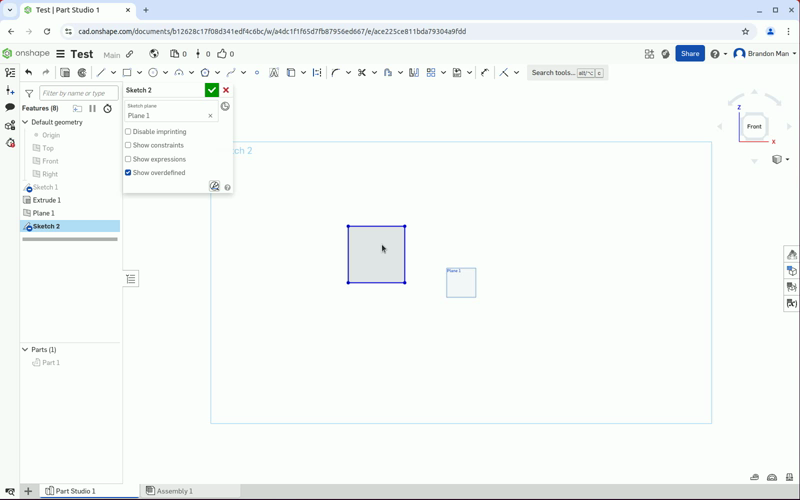
click(382, 244)
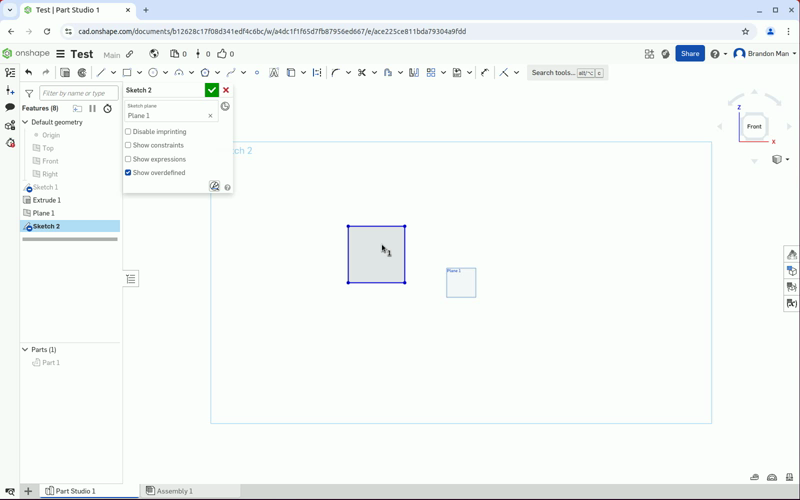
mouse_move(73, 352)
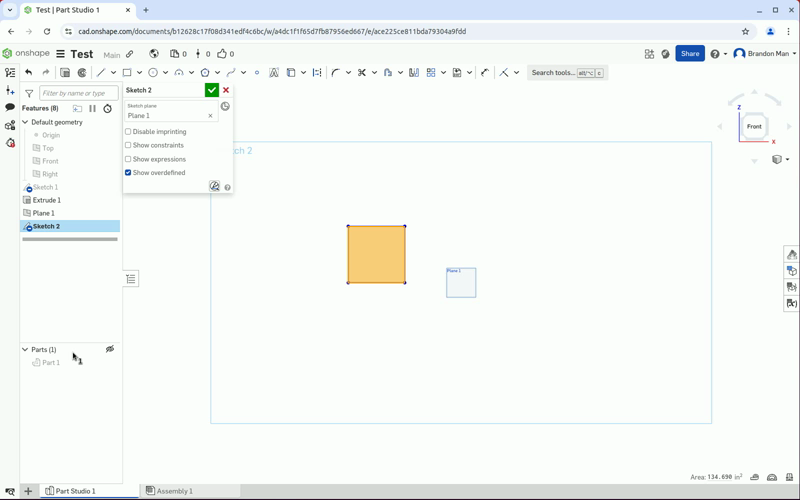
key(shift+y)
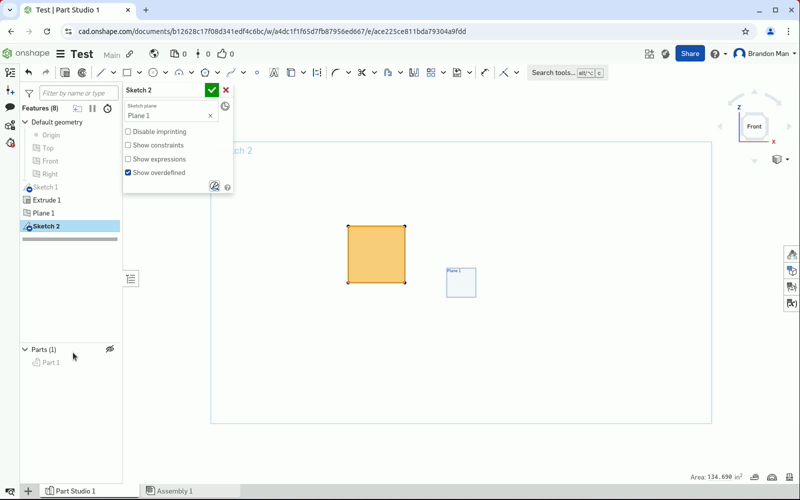
key(shift+e)
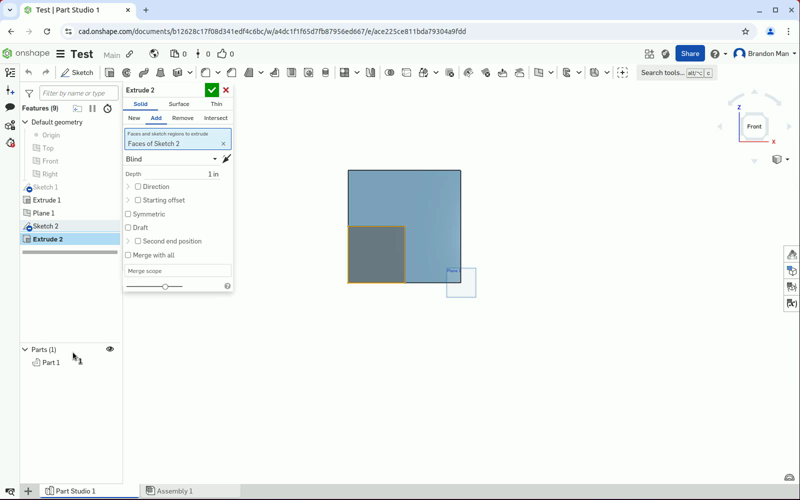
mouse_move(143, 106)
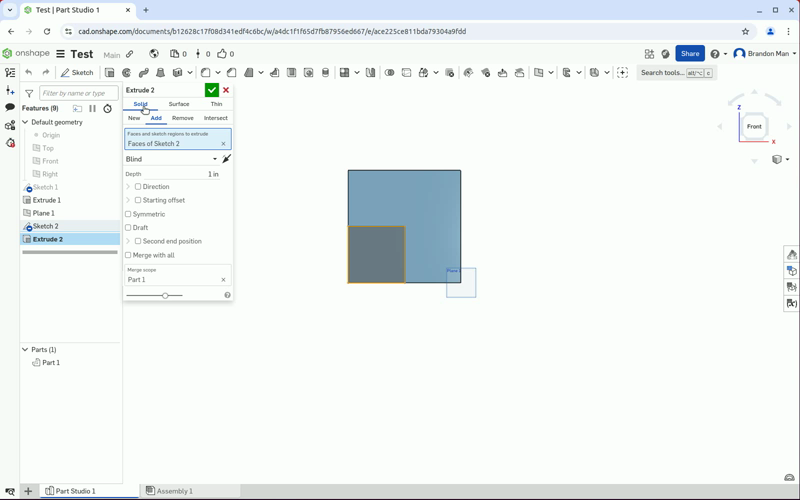
click(143, 106)
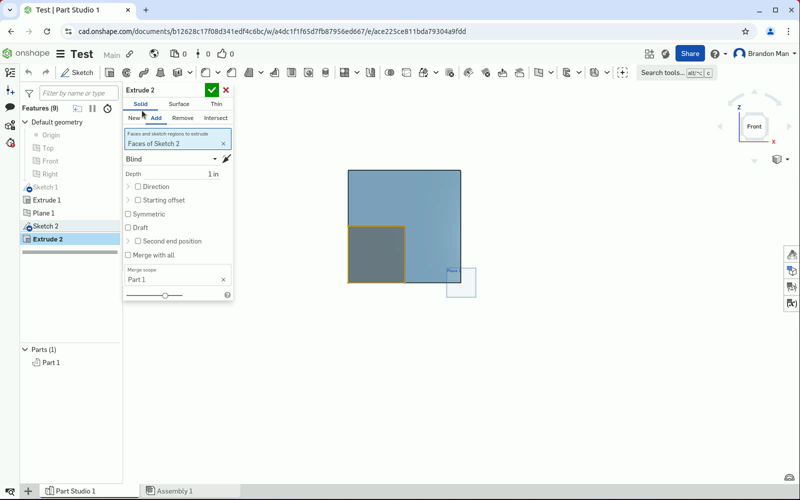
mouse_move(137, 120)
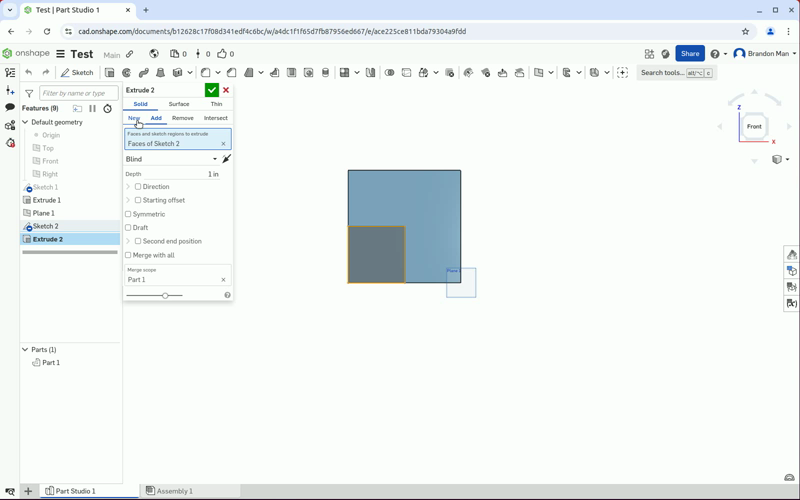
click(137, 120)
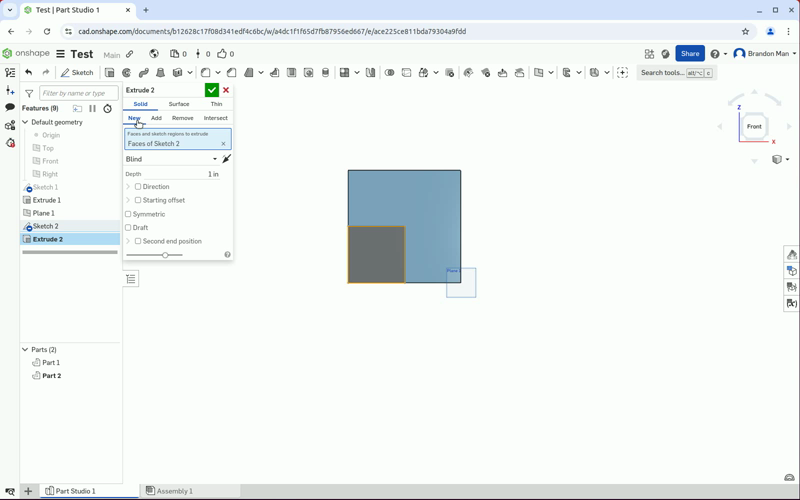
key(tab, 4)
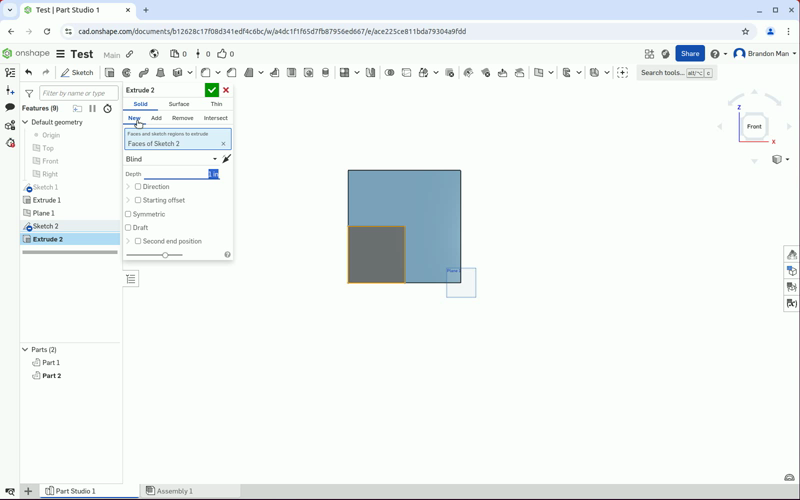
text(11.554)
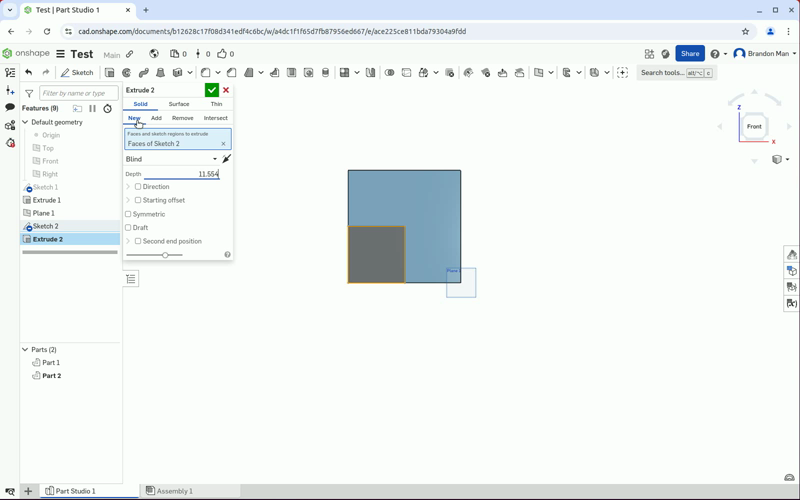
key(enter)
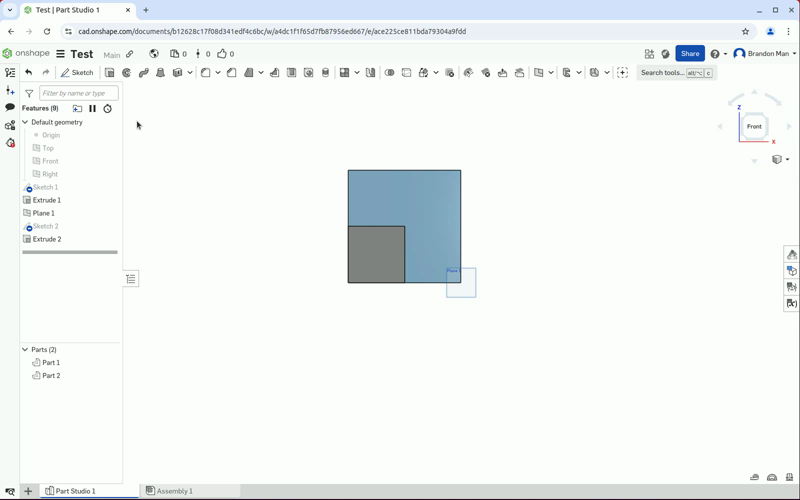
key(shift+h)
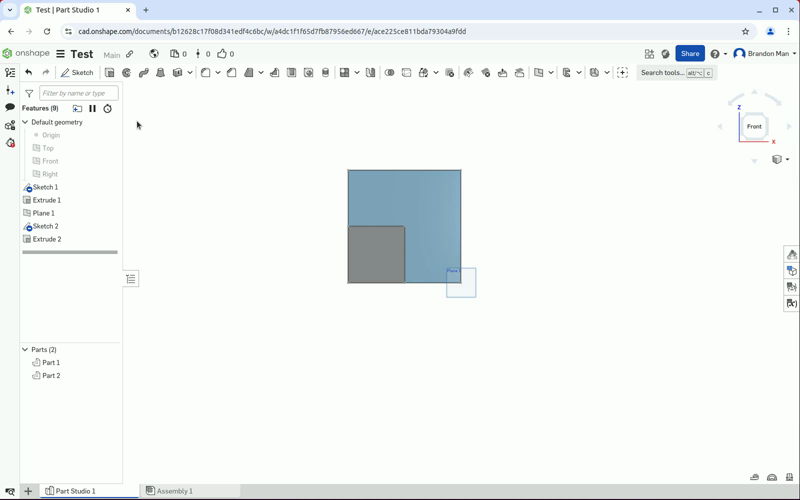
key(shift+h)
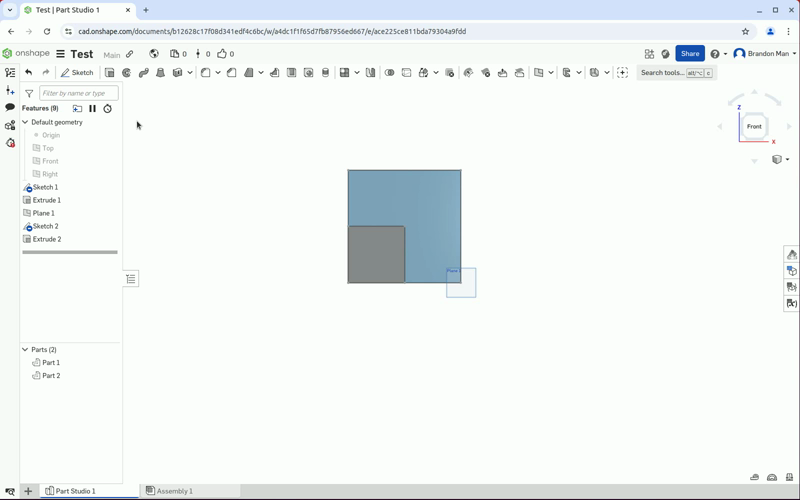
key(shift+7)
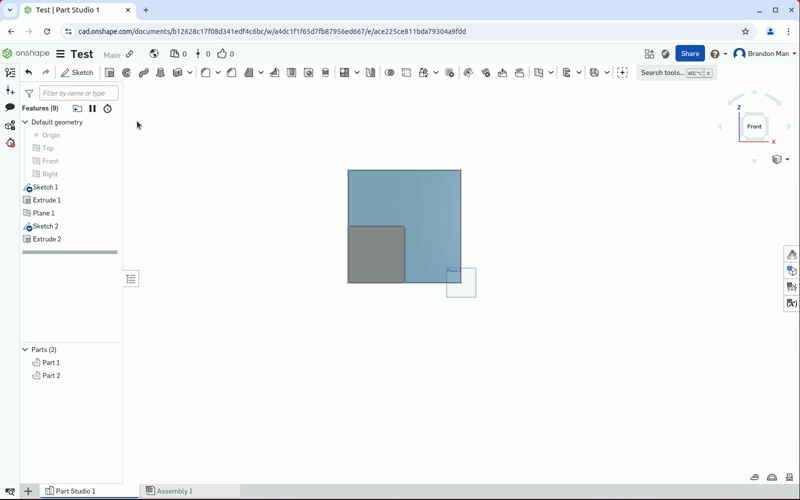
key(left, 2)
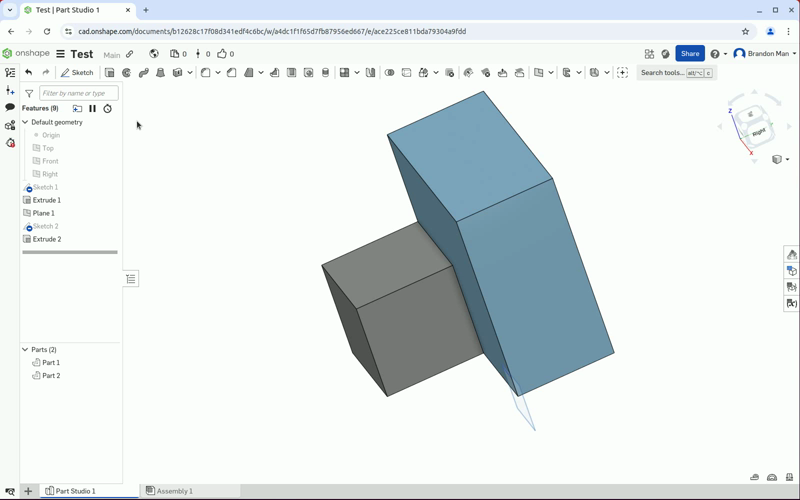
key(down, 2)
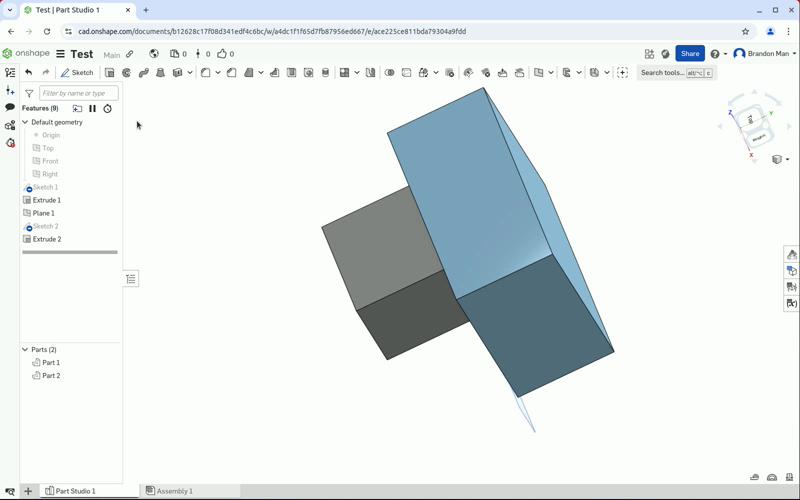
key(up, 2)
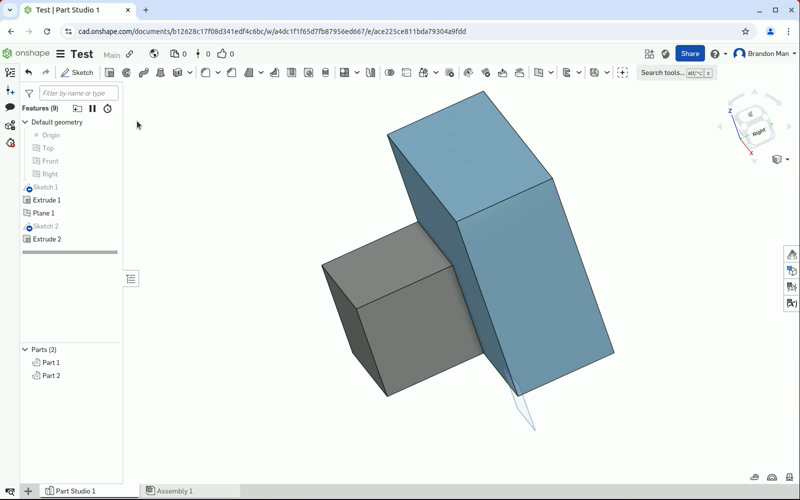
key(right, 2)
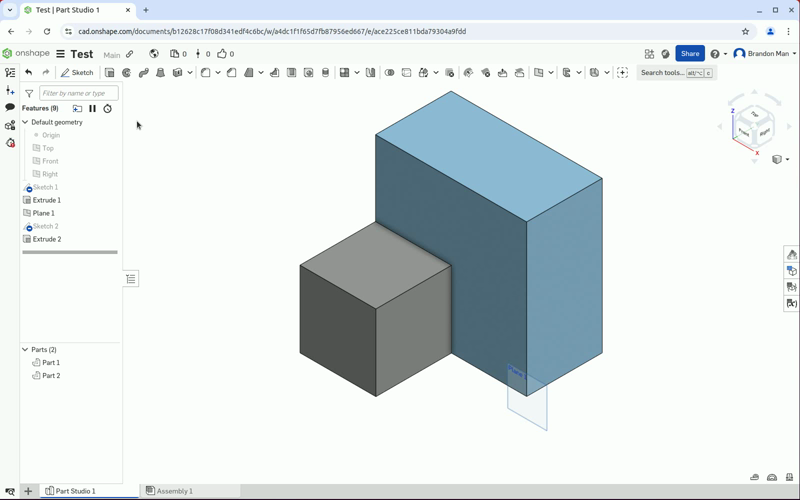
mouse_move(73, 189)
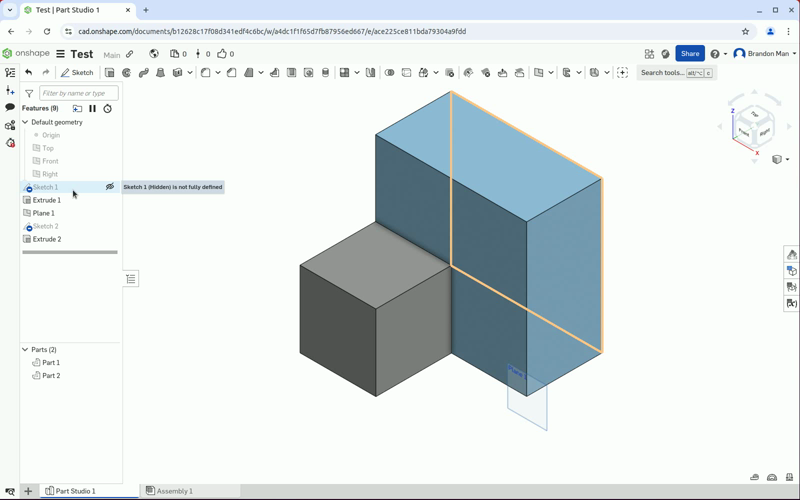
click(73, 189)